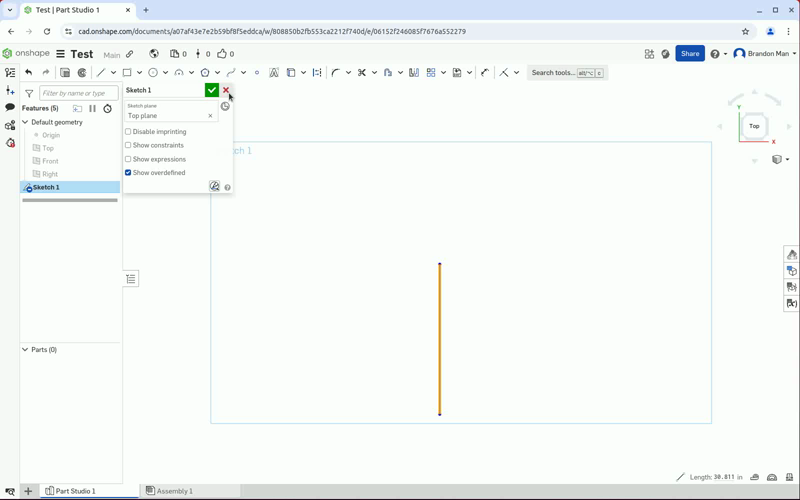
key(shift+h)
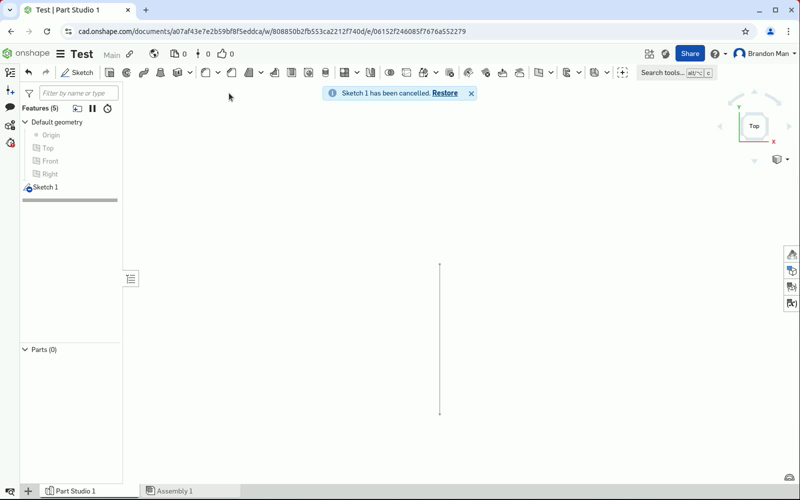
mouse_move(73, 352)
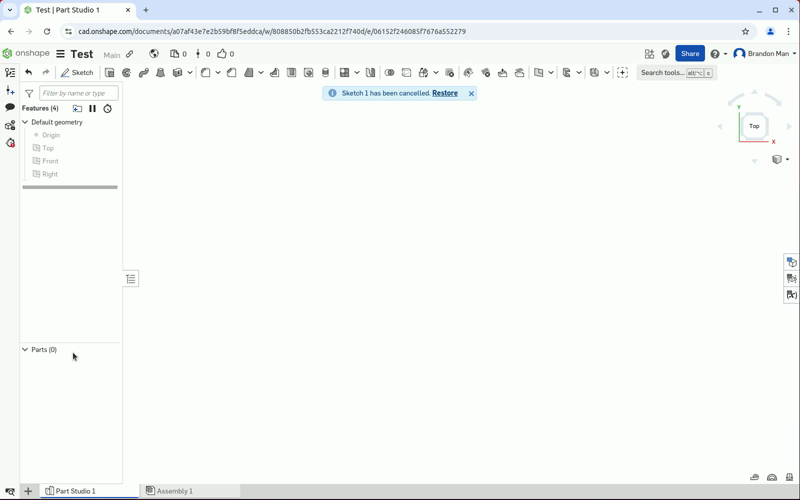
key(y)
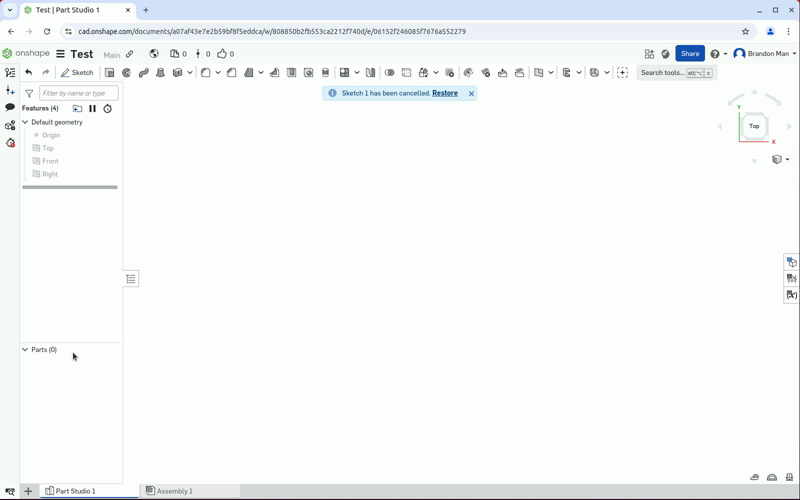
key(shift+p)
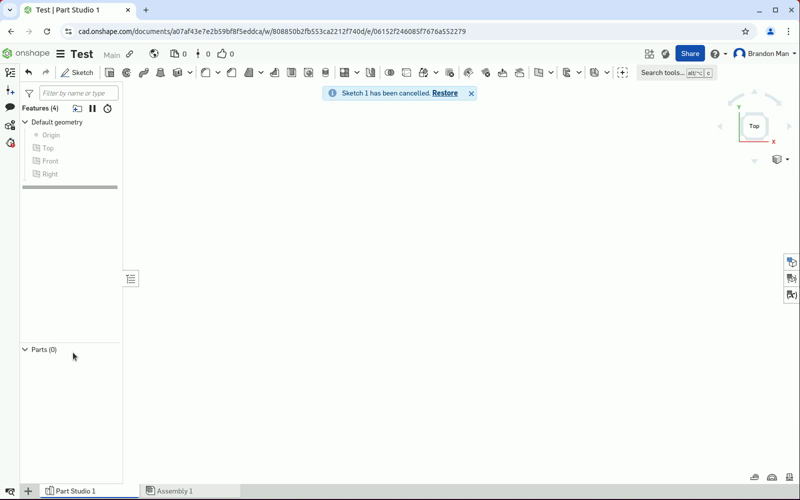
key(space)
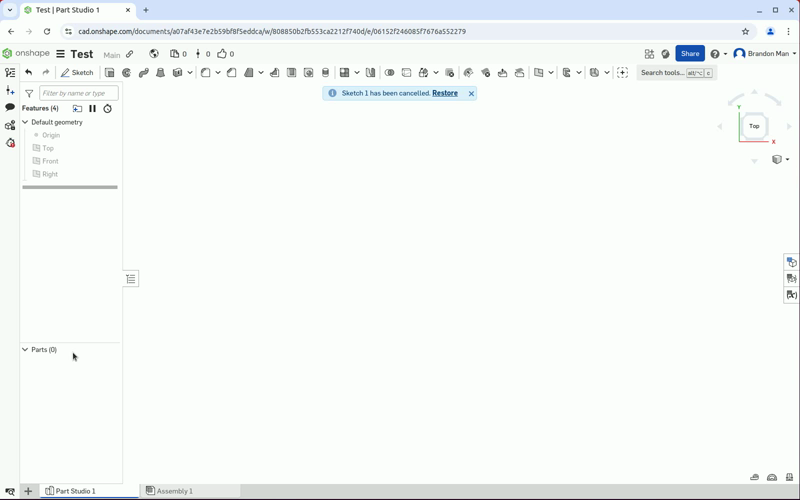
key_down(shift)
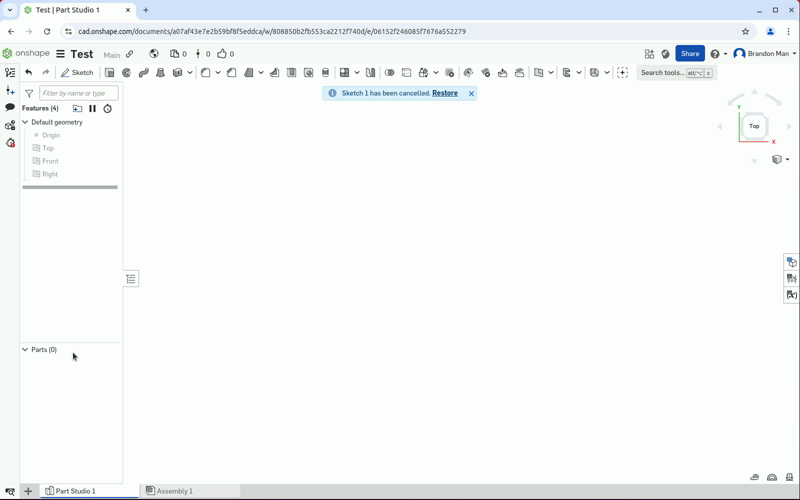
key(up)
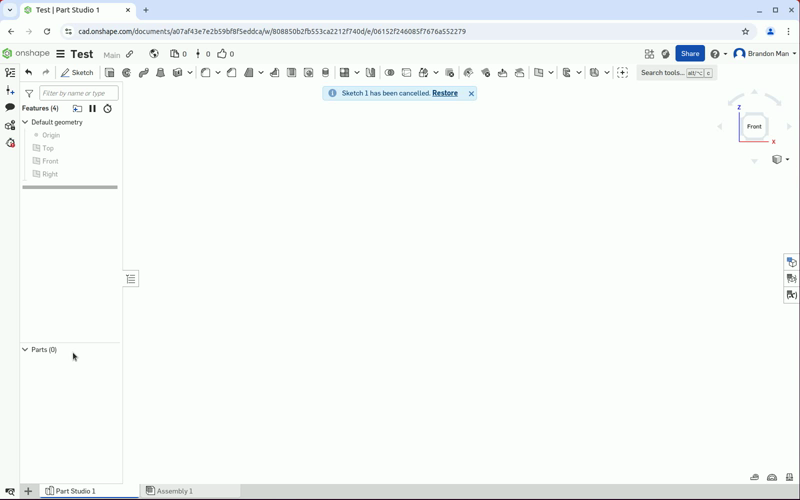
key_up(shift)
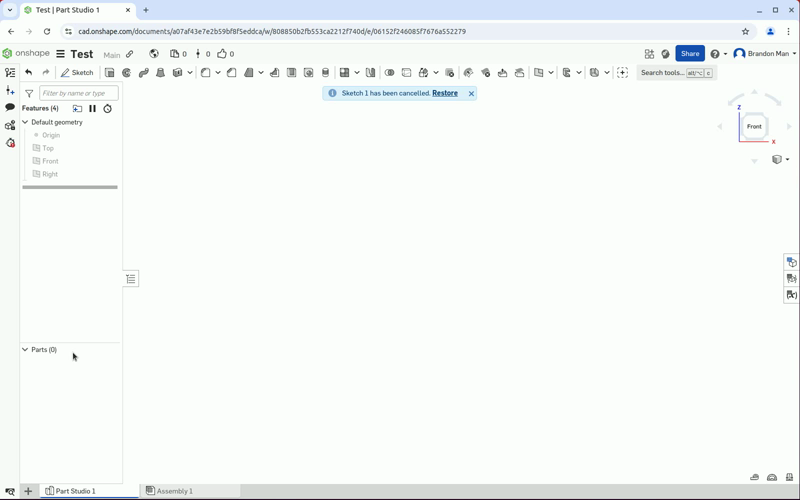
mouse_move(73, 352)
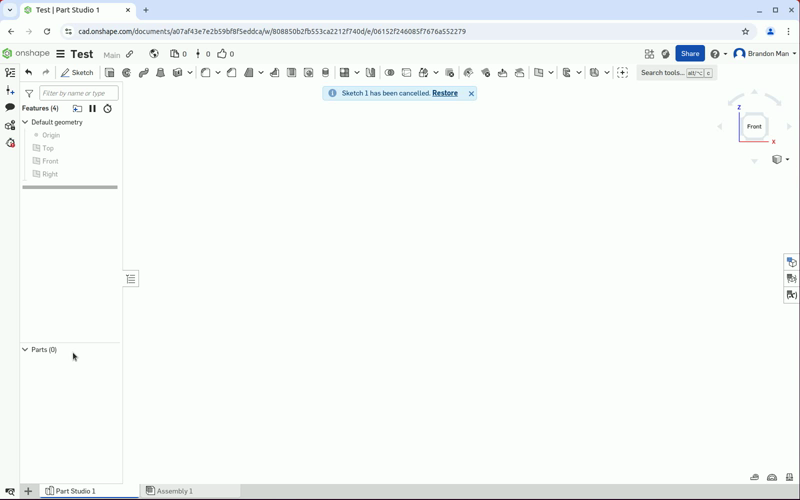
key(shift+y)
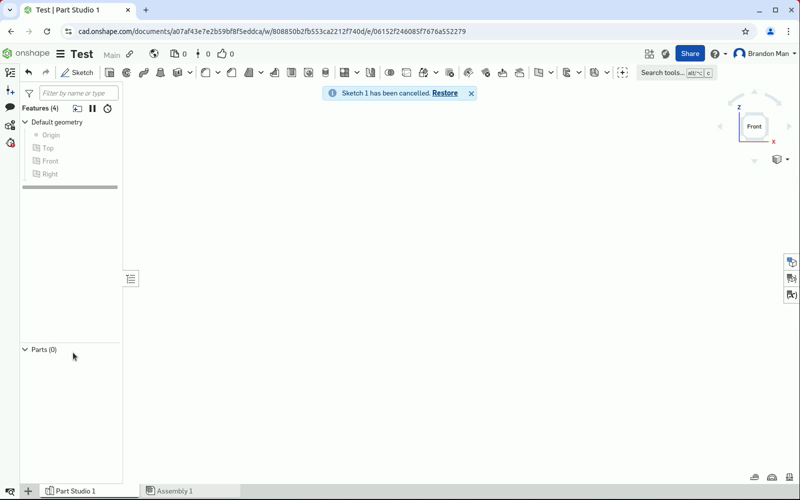
key(shift+s)
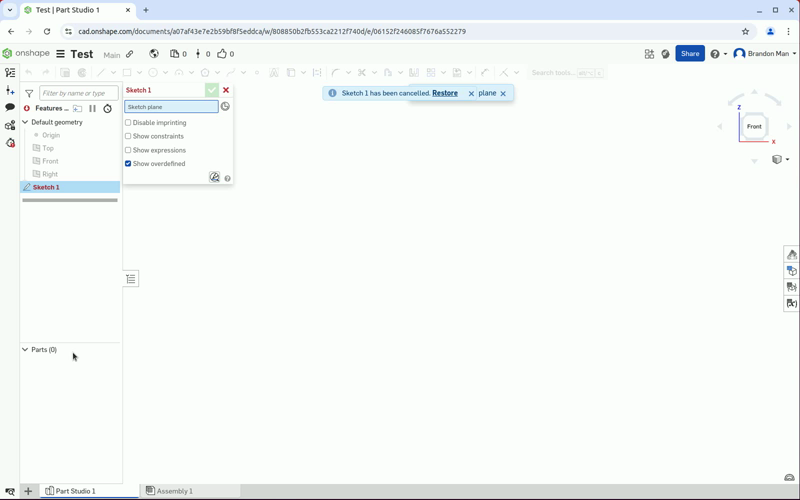
mouse_move(73, 163)
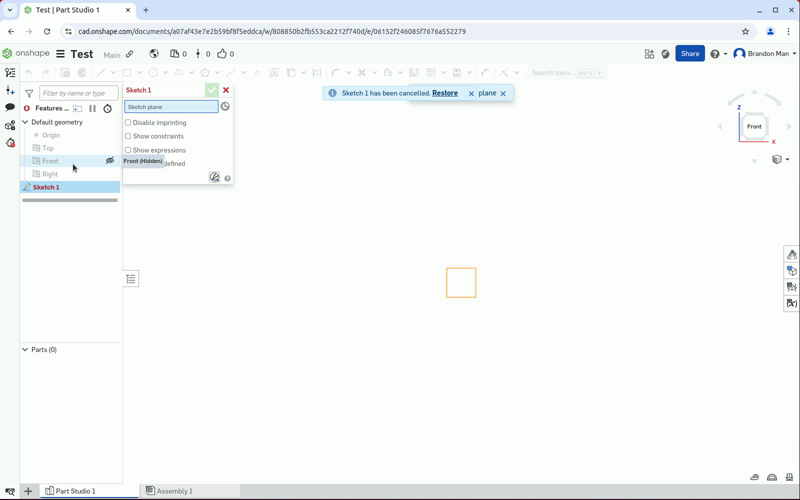
click(73, 163)
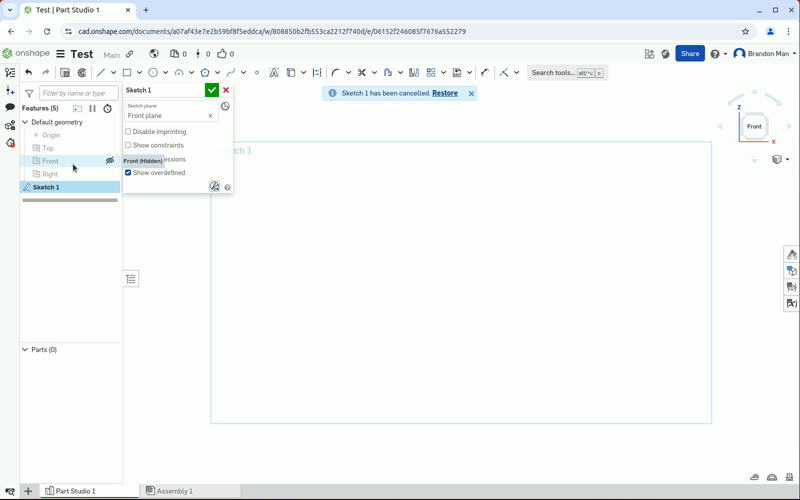
mouse_move(73, 352)
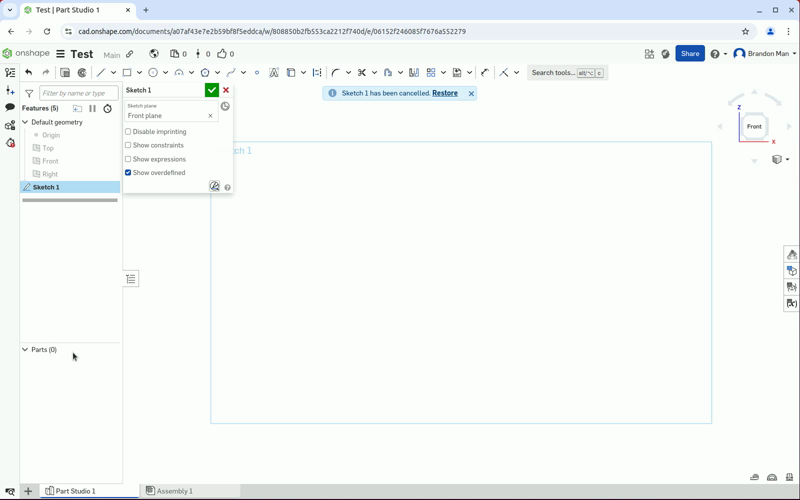
key(y)
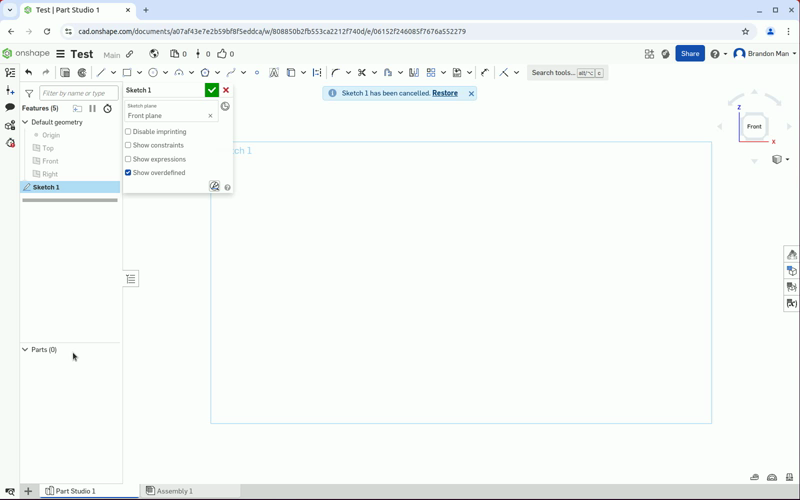
key(l)
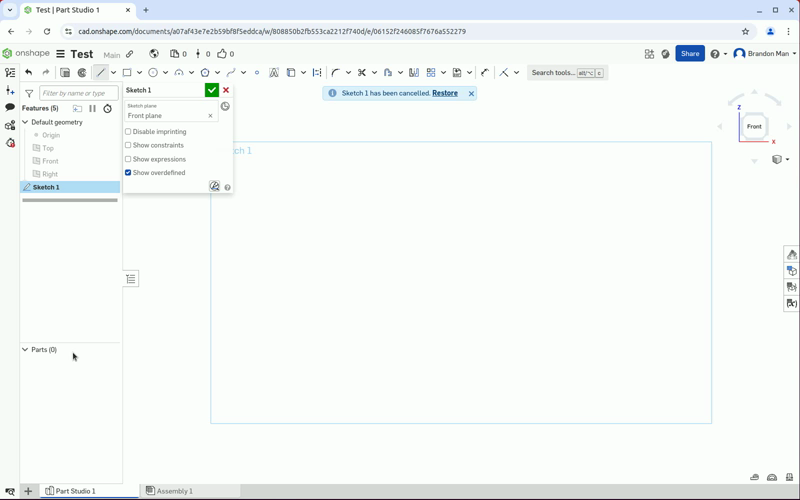
key_down(shift)
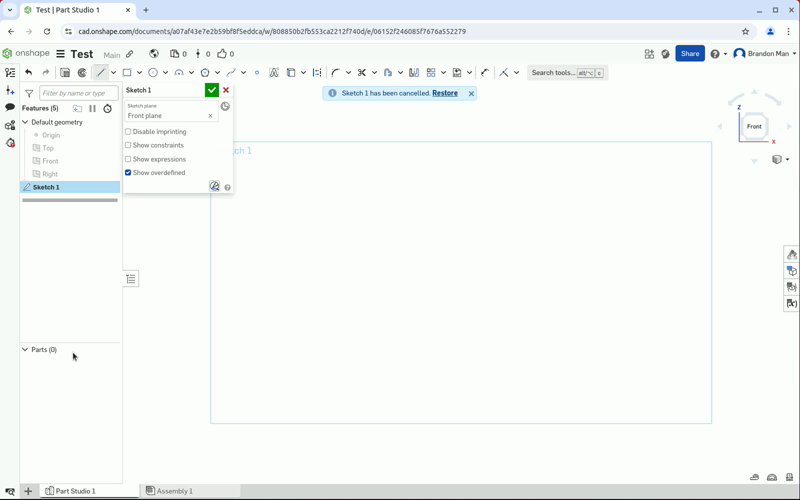
mouse_move(348, 282)
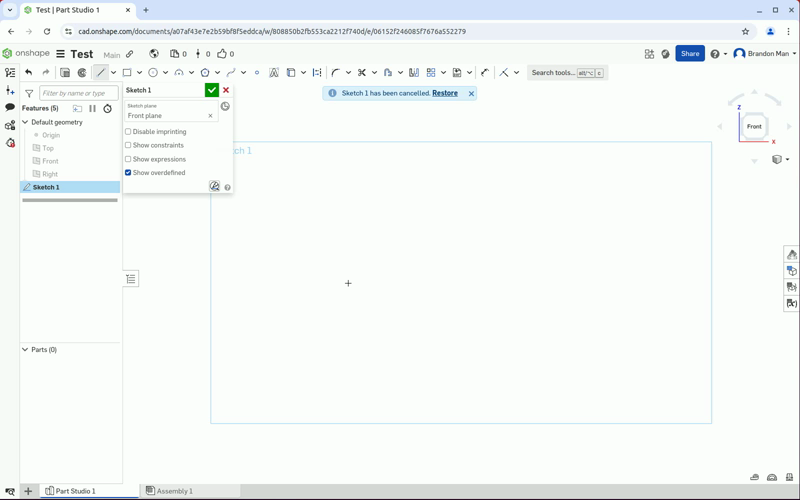
click(348, 282)
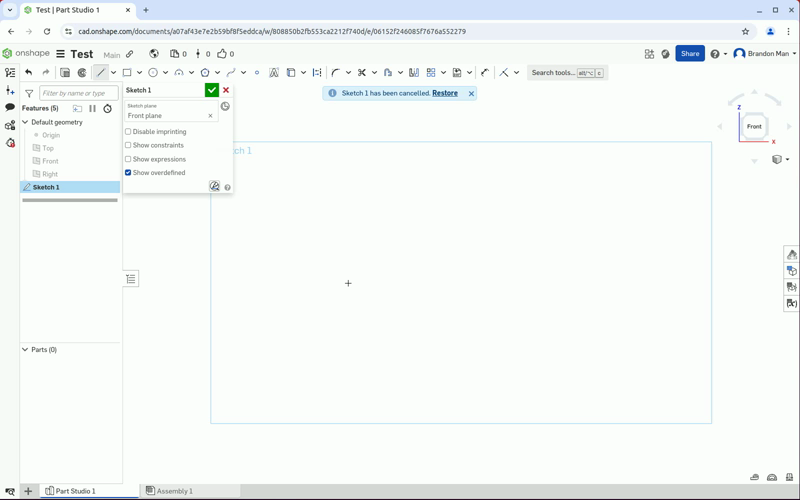
key_up(shift)
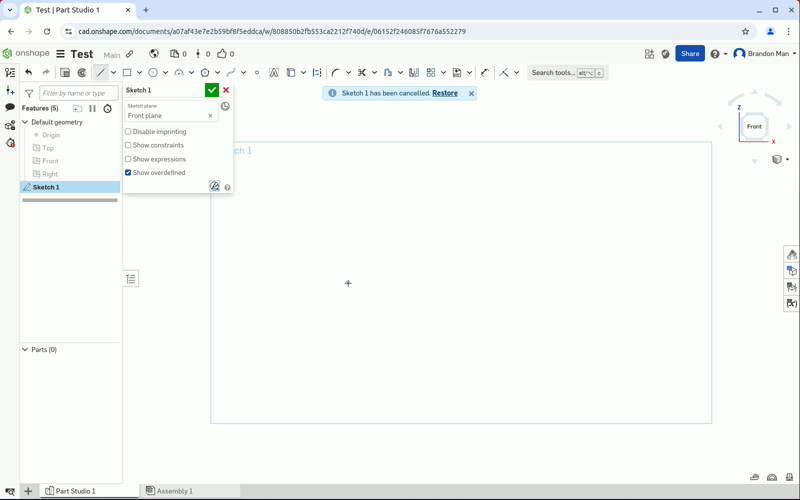
key_down(shift)
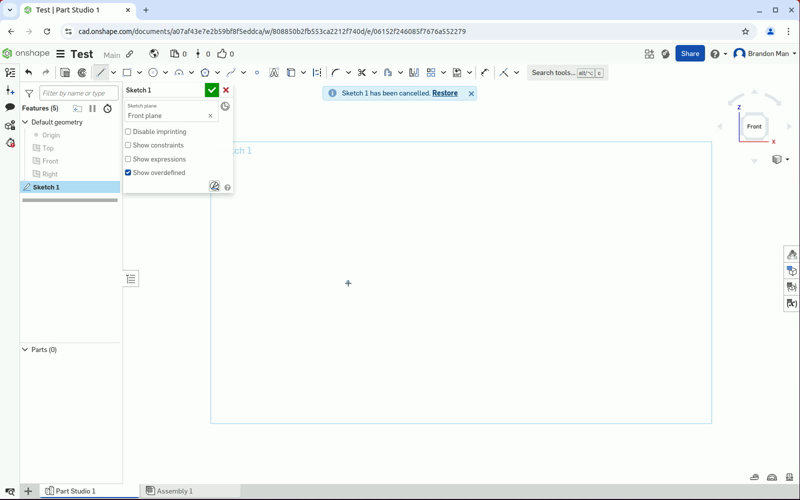
mouse_move(460, 282)
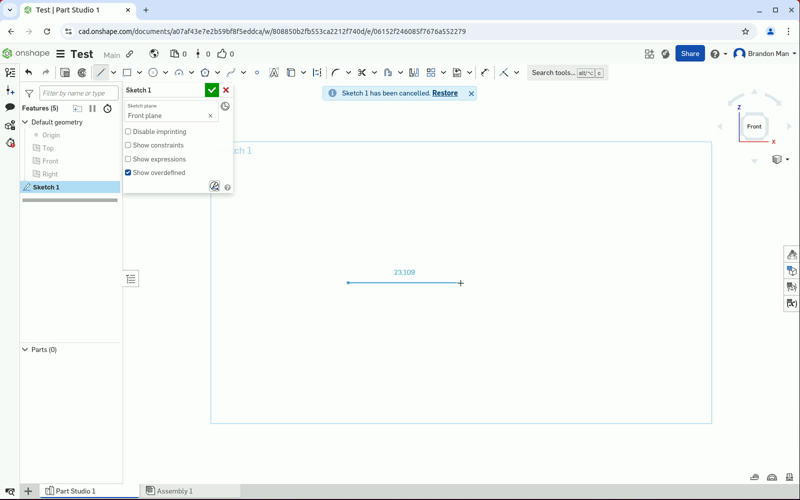
click(460, 282)
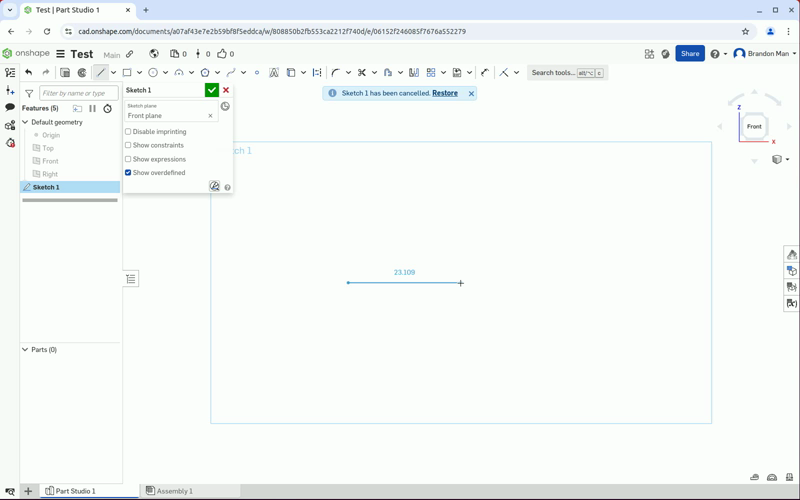
key_up(shift)
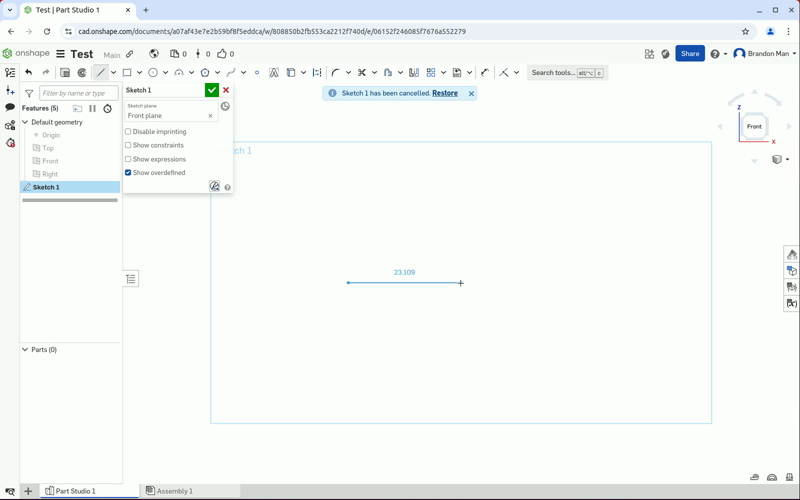
key_down(shift)
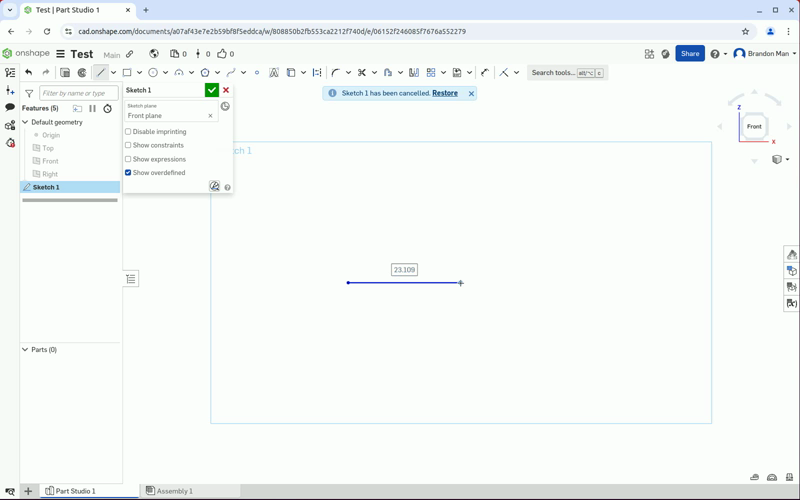
mouse_move(460, 170)
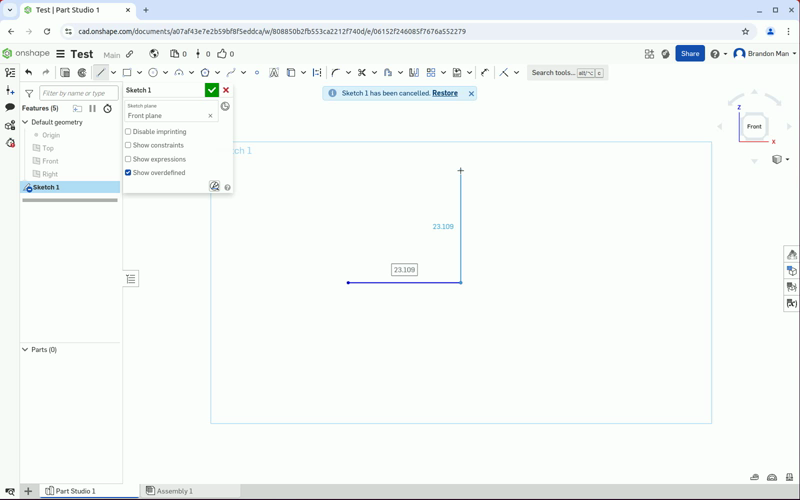
click(460, 170)
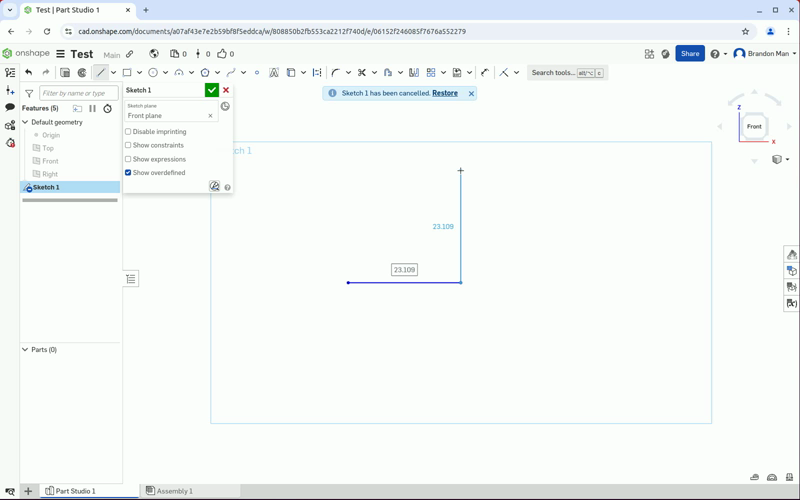
key_up(shift)
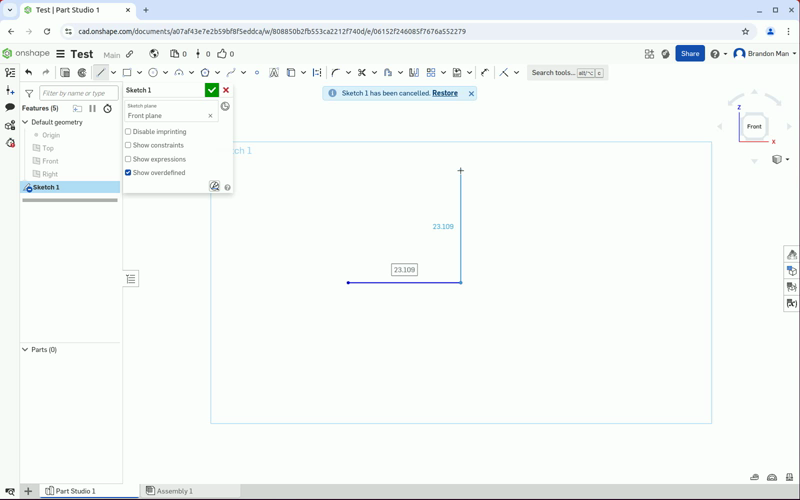
key_down(shift)
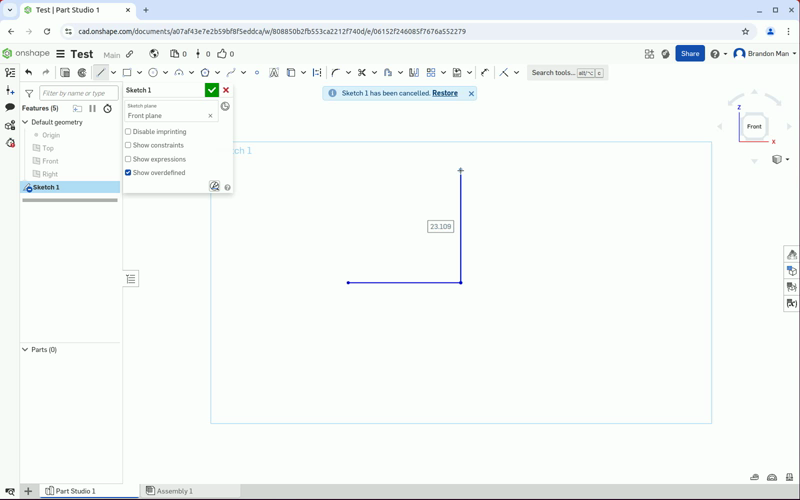
mouse_move(348, 170)
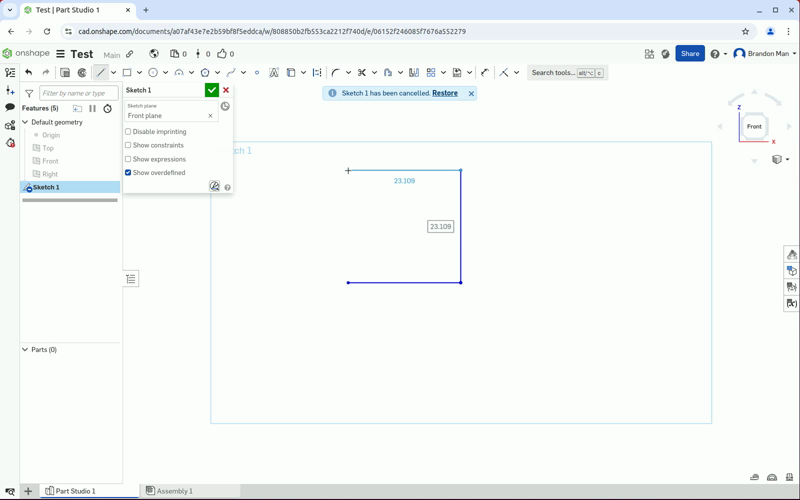
click(348, 170)
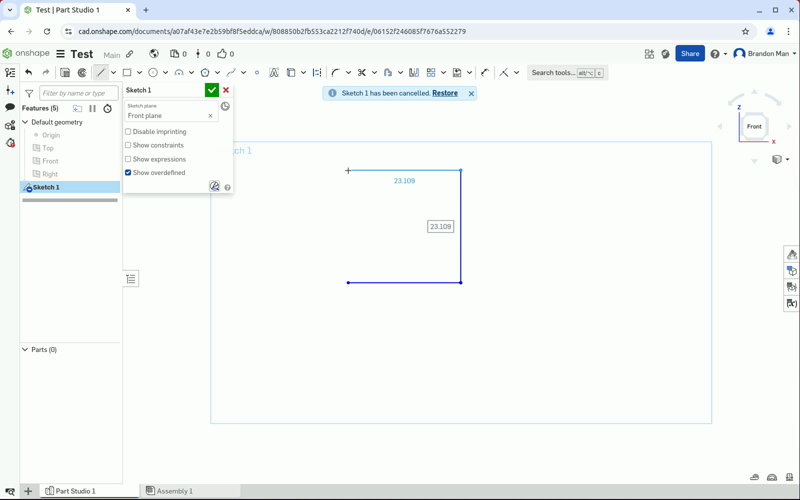
key_up(shift)
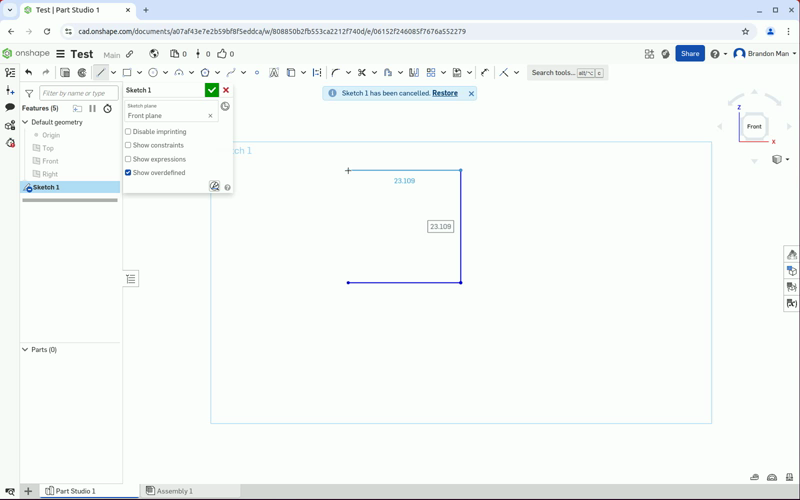
key_down(shift)
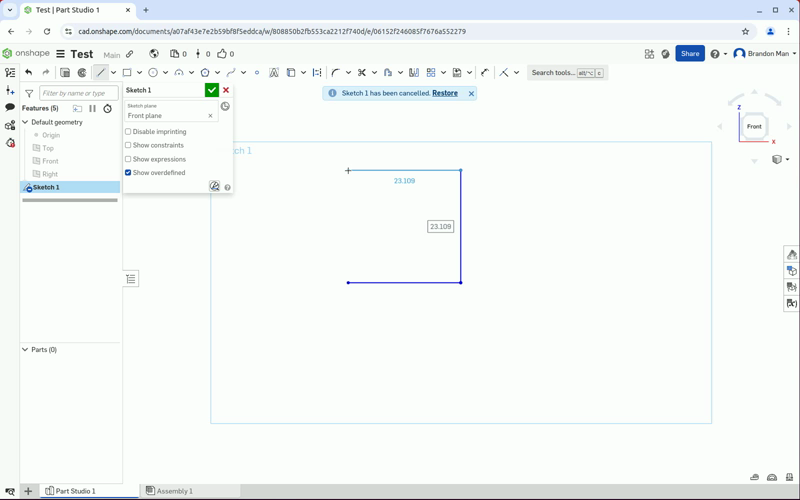
mouse_move(348, 282)
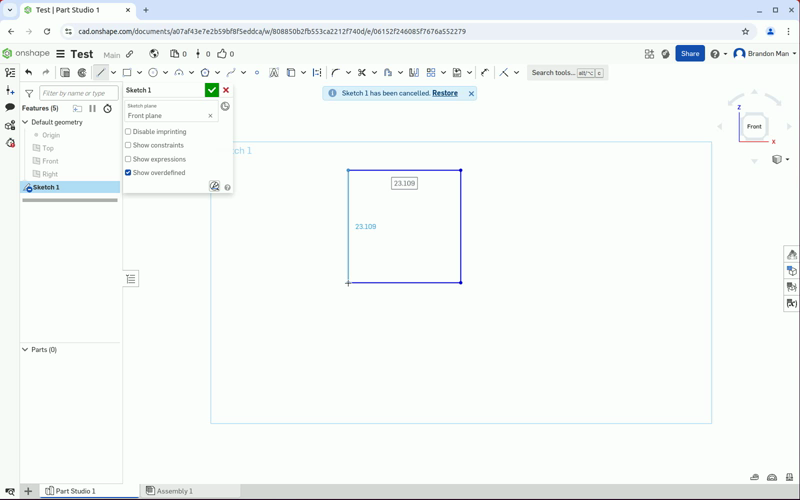
key_up(shift)
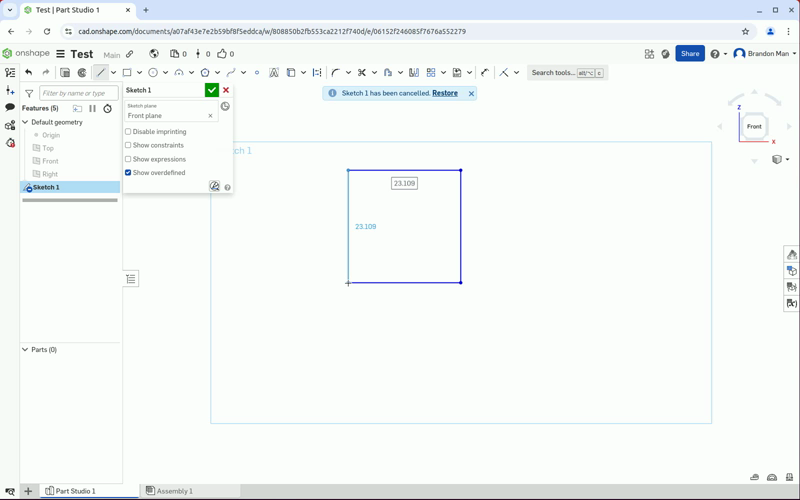
click(348, 282)
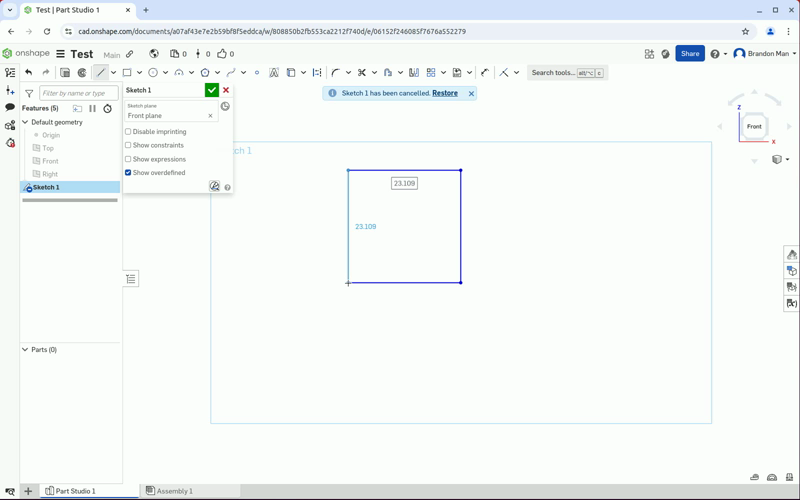
key(esc)
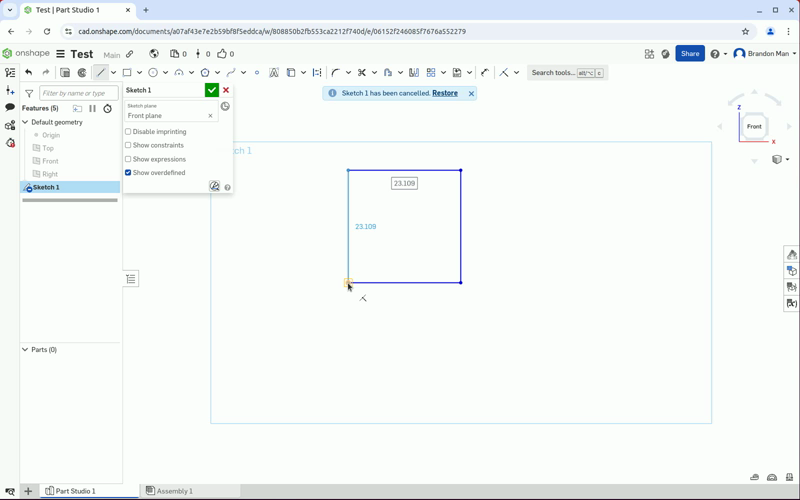
mouse_move(380, 231)
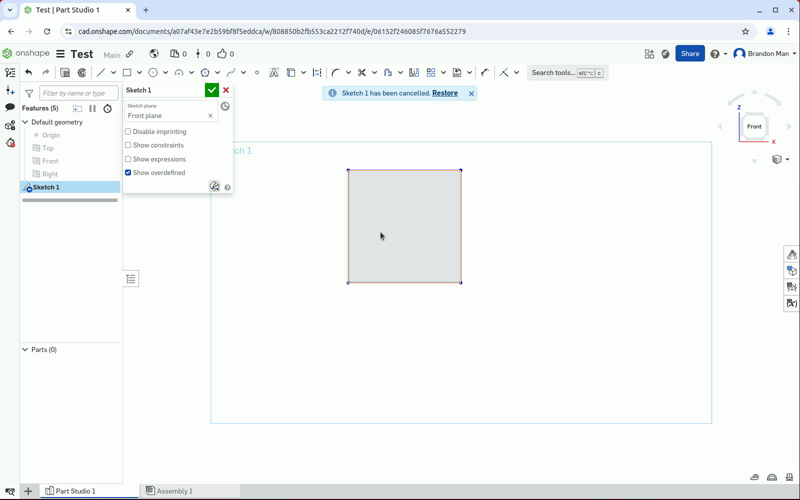
click(380, 231)
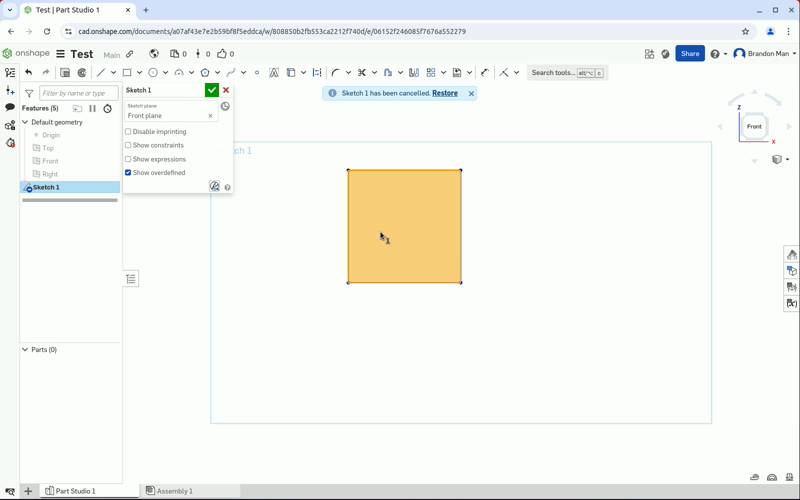
mouse_move(73, 352)
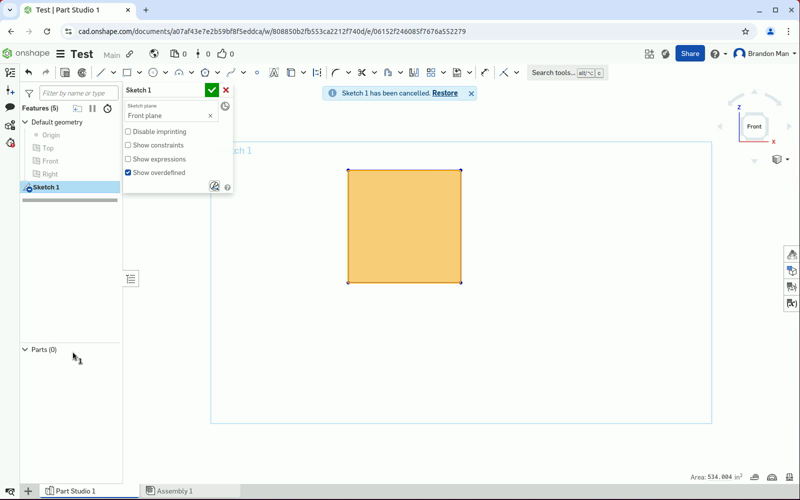
key(shift+y)
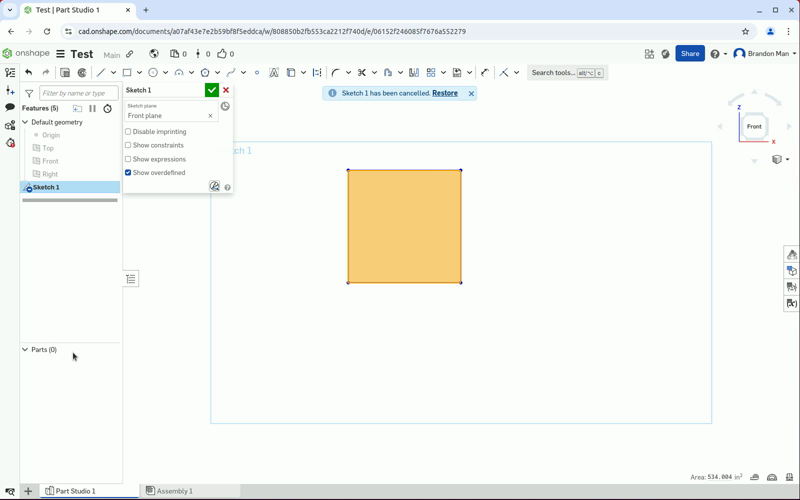
key(shift+e)
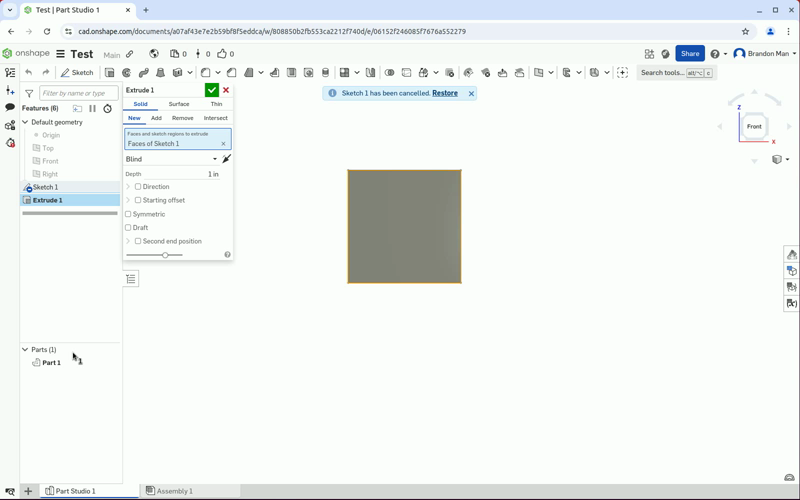
mouse_move(143, 106)
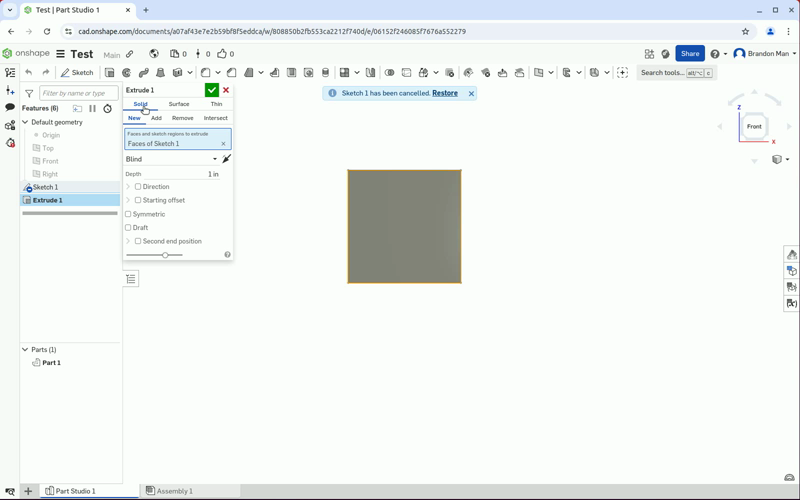
click(143, 106)
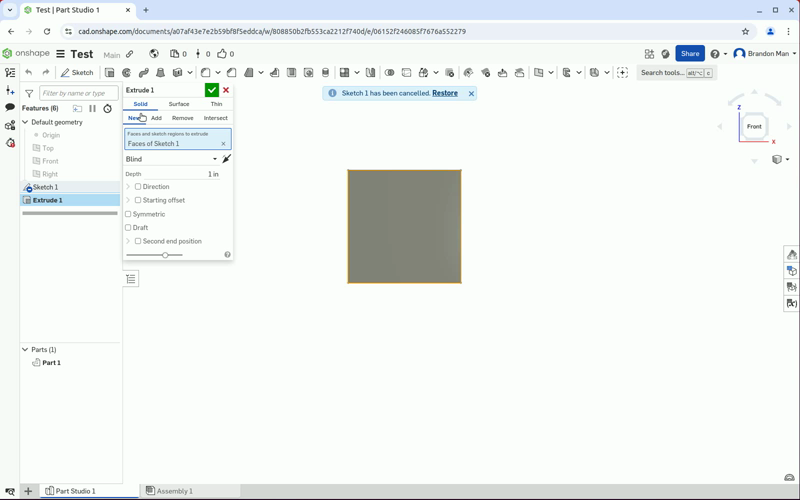
mouse_move(137, 120)
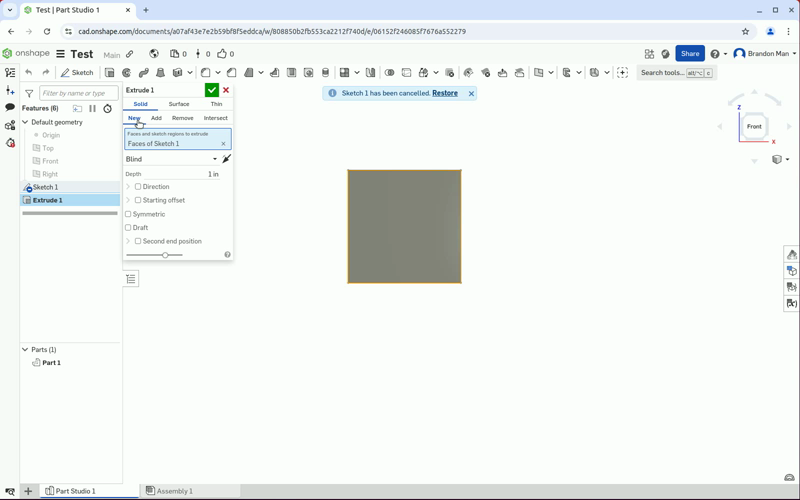
click(137, 120)
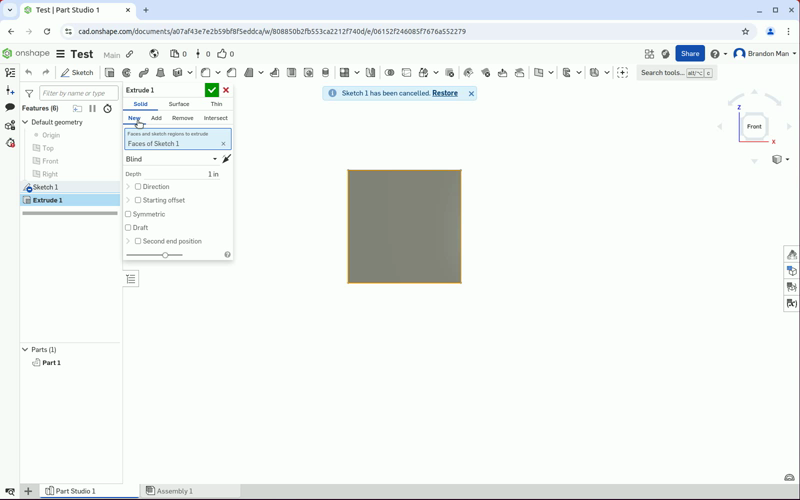
key(tab, 4)
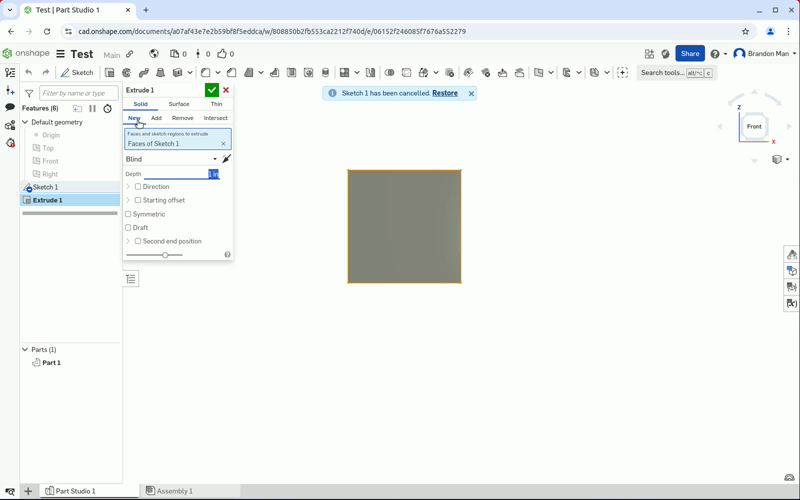
text(23.108)
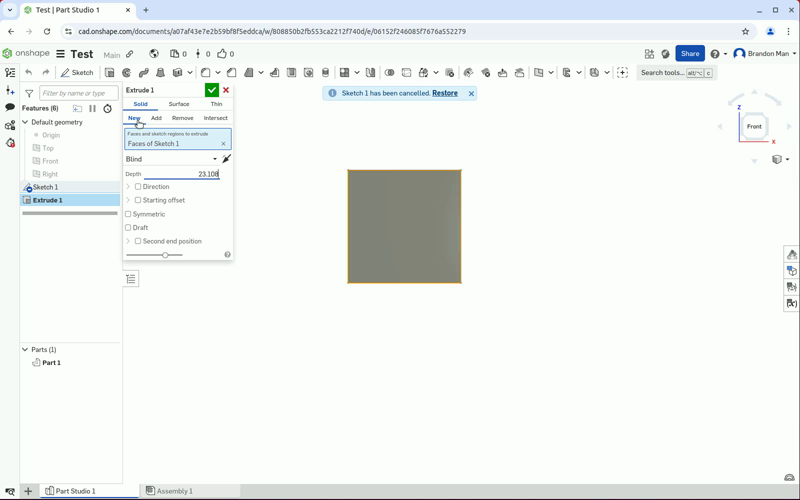
key(enter)
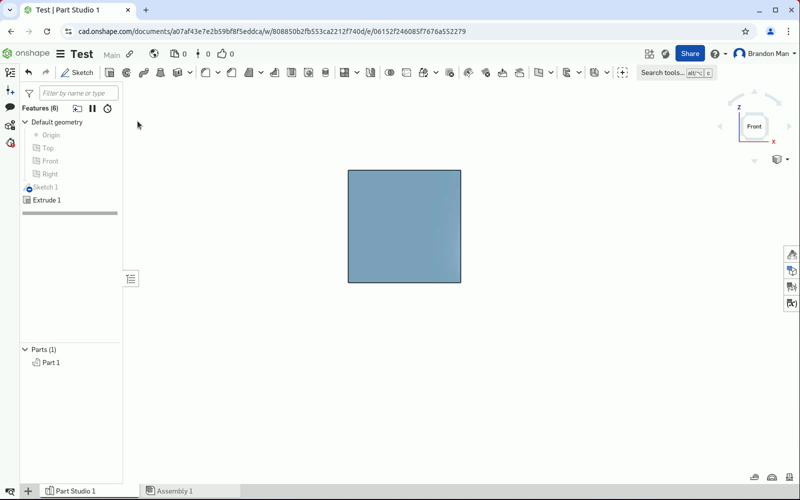
key(shift+h)
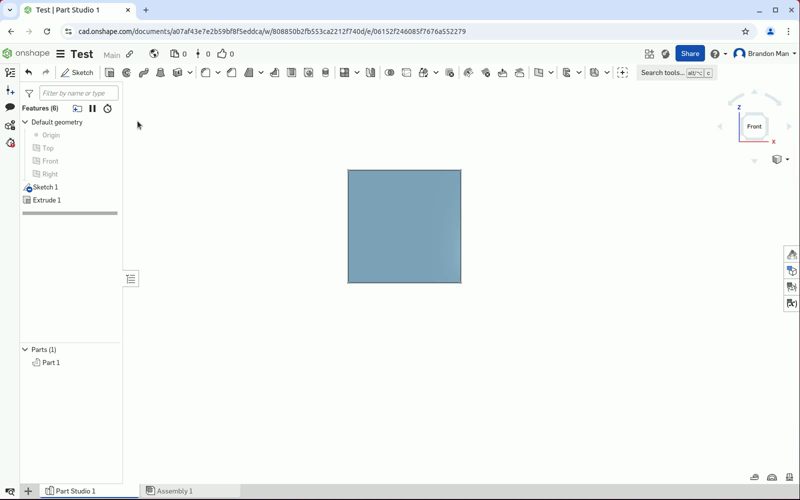
key(shift+h)
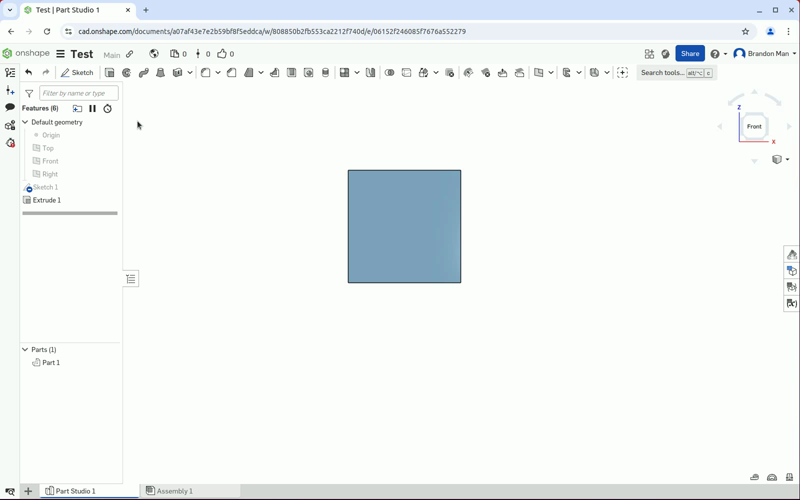
mouse_move(73, 189)
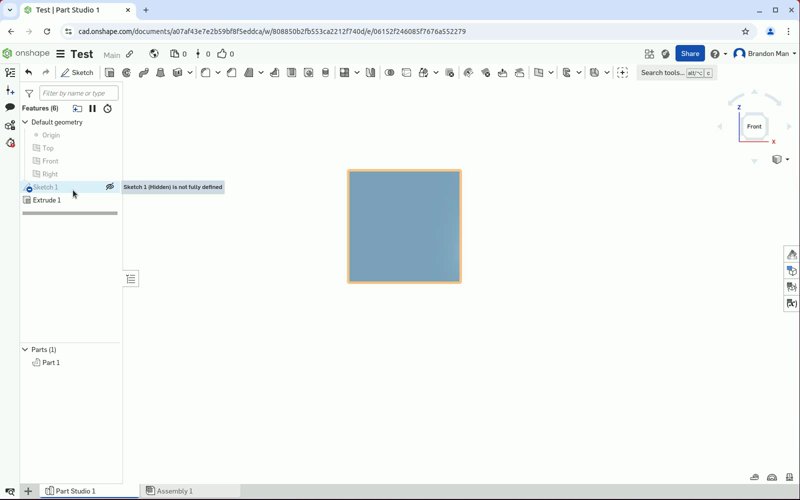
click(73, 189)
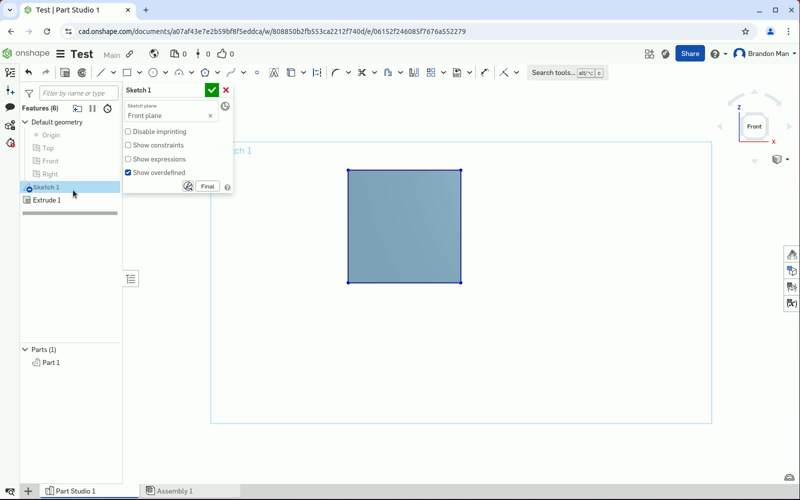
mouse_move(229, 92)
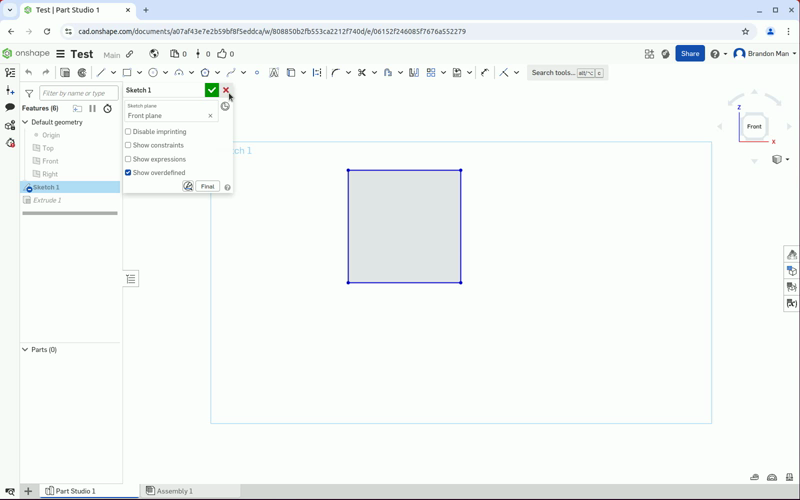
click(229, 92)
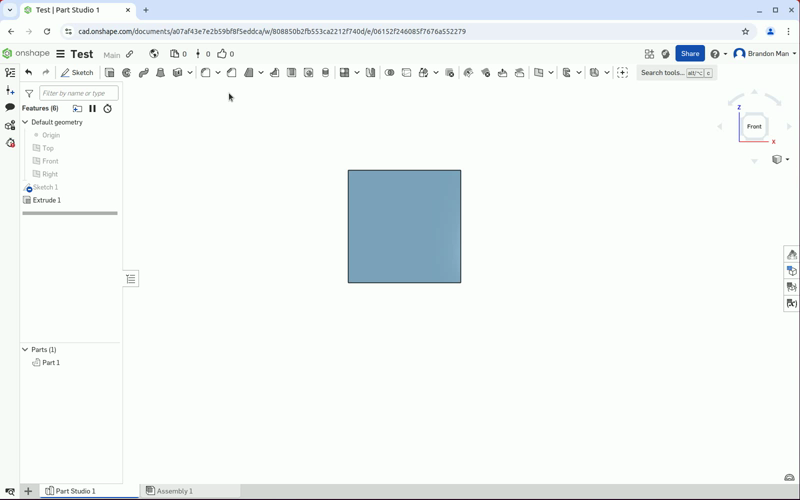
mouse_move(73, 352)
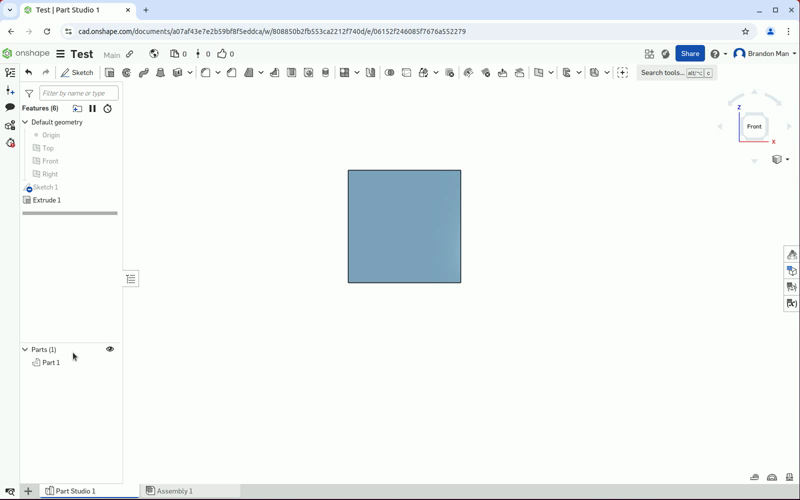
key(y)
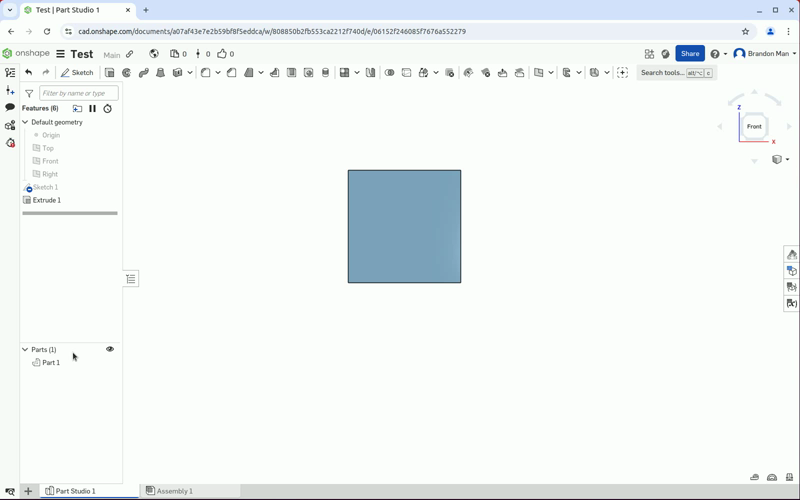
key(shift+p)
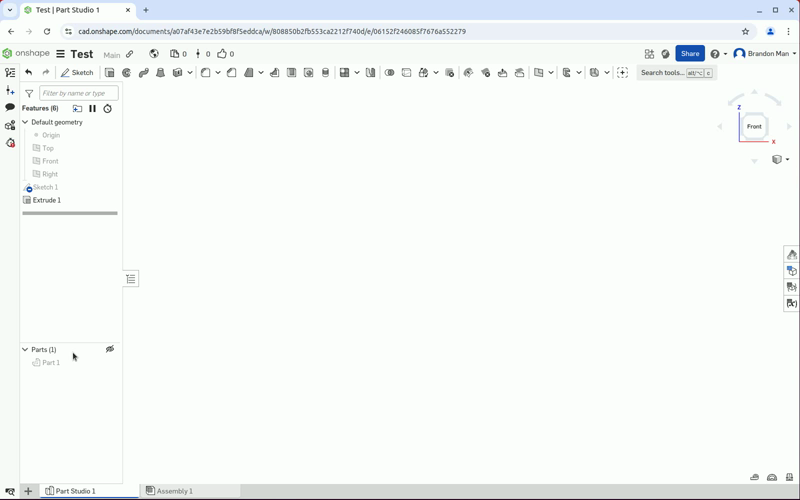
key(space)
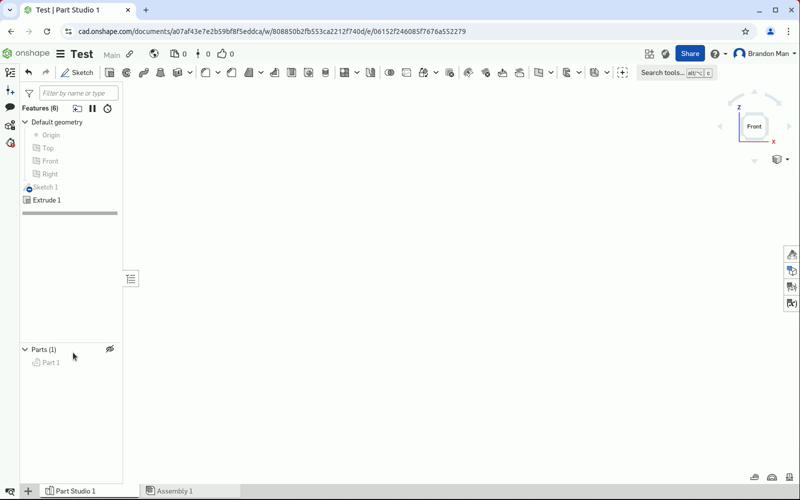
key_down(shift)
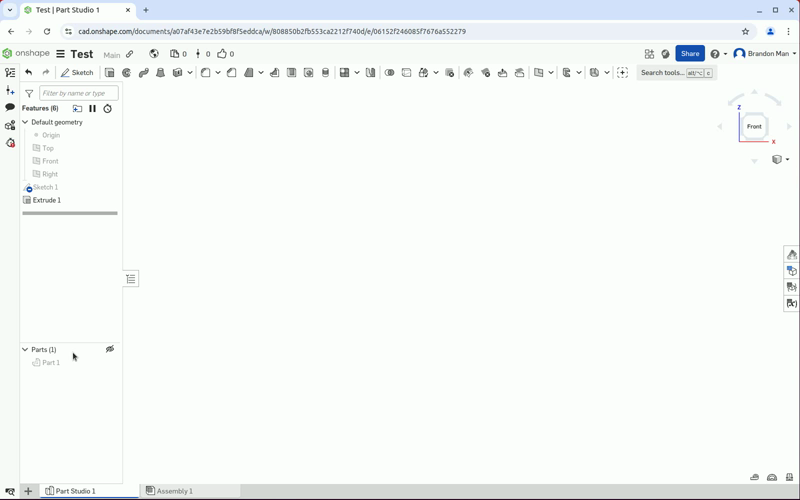
key(down)
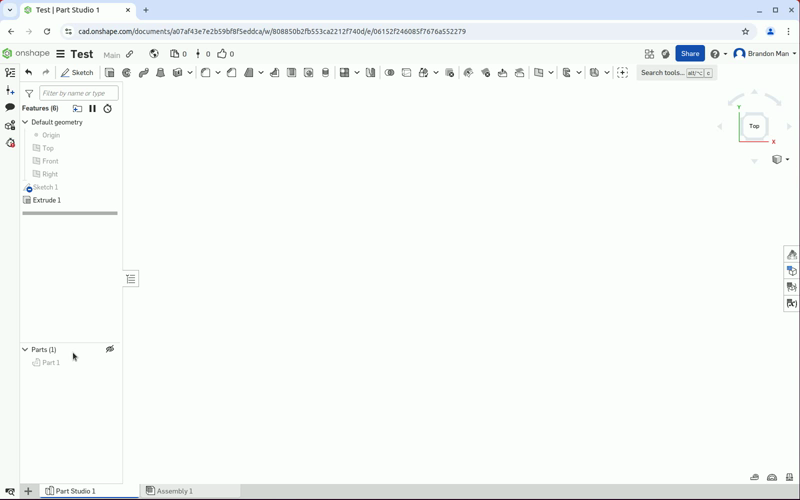
key_up(shift)
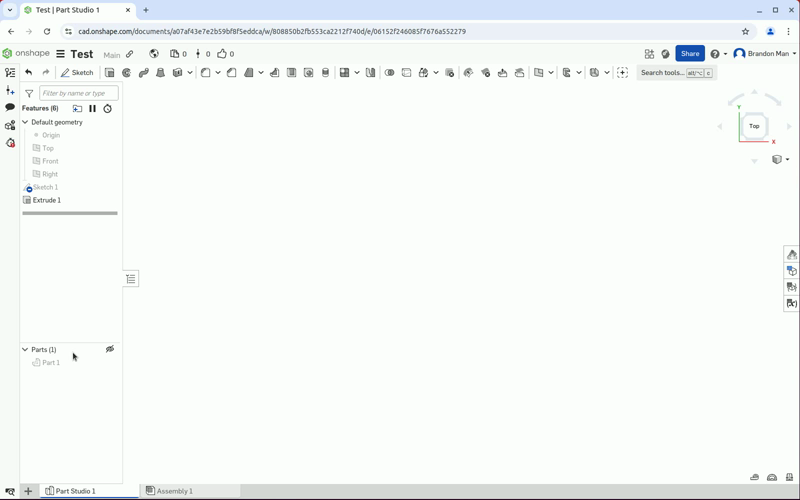
mouse_move(73, 352)
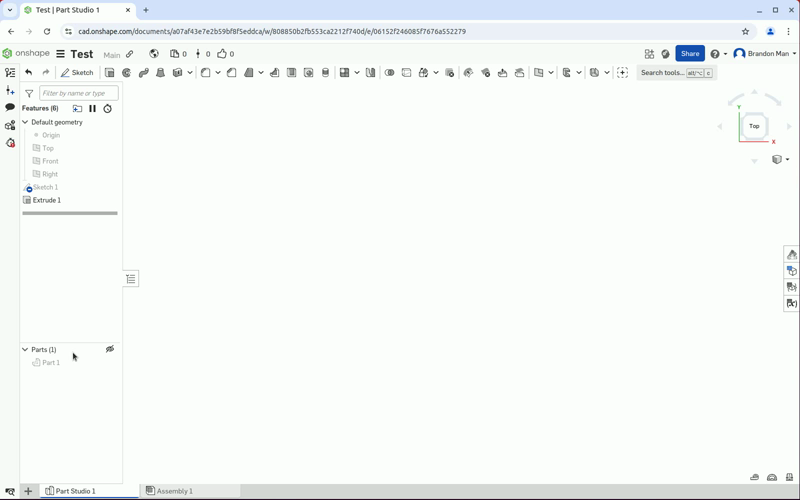
key(shift+y)
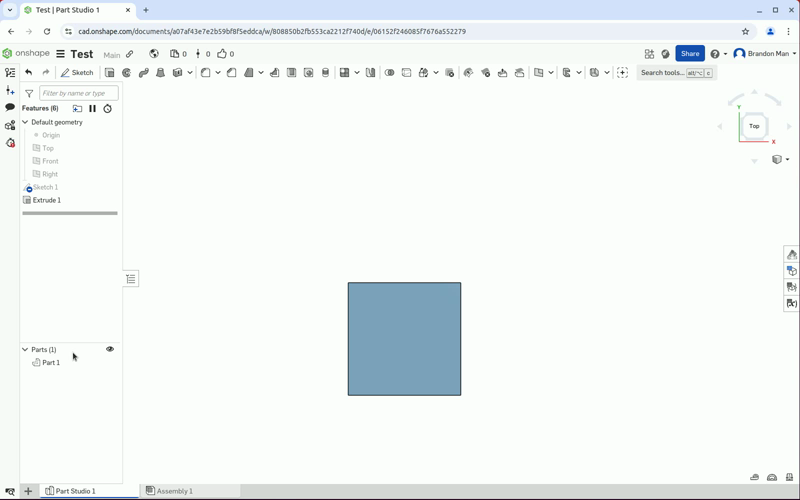
mouse_move(541, 75)
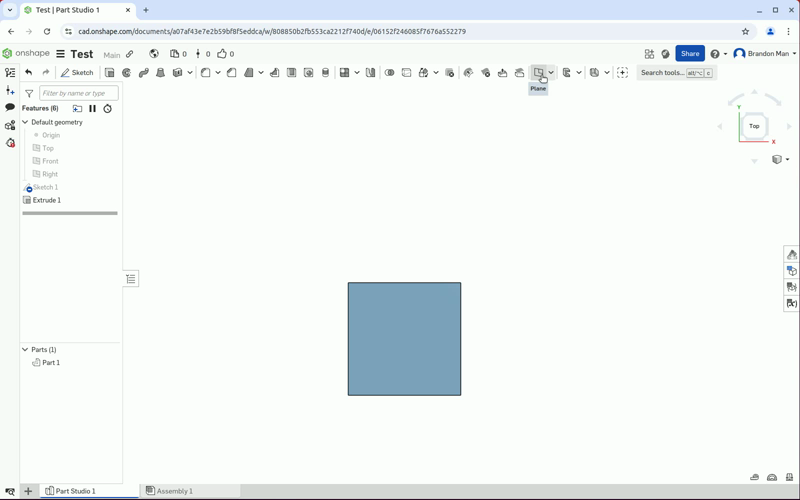
click(541, 75)
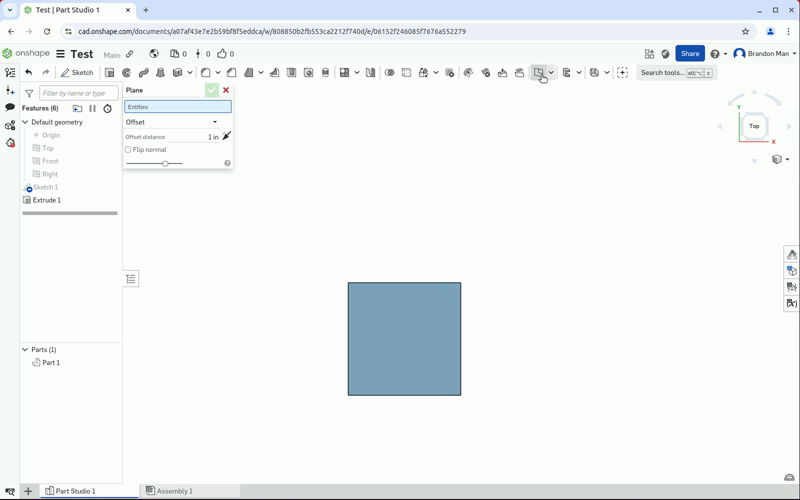
mouse_move(73, 150)
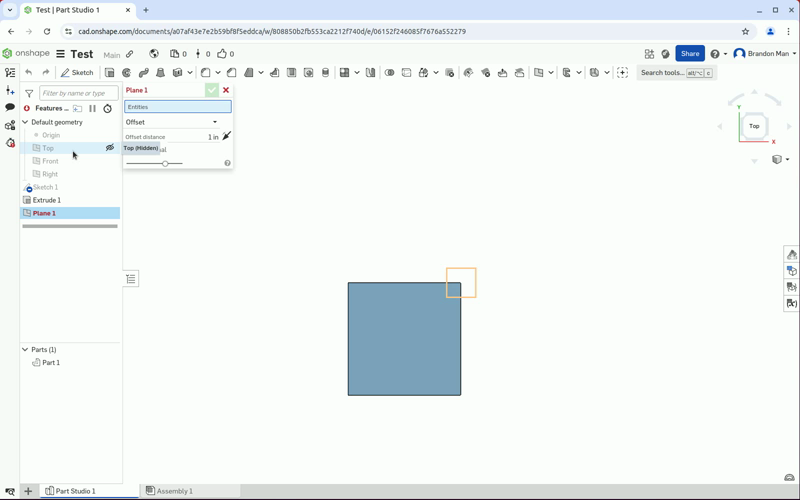
click(73, 150)
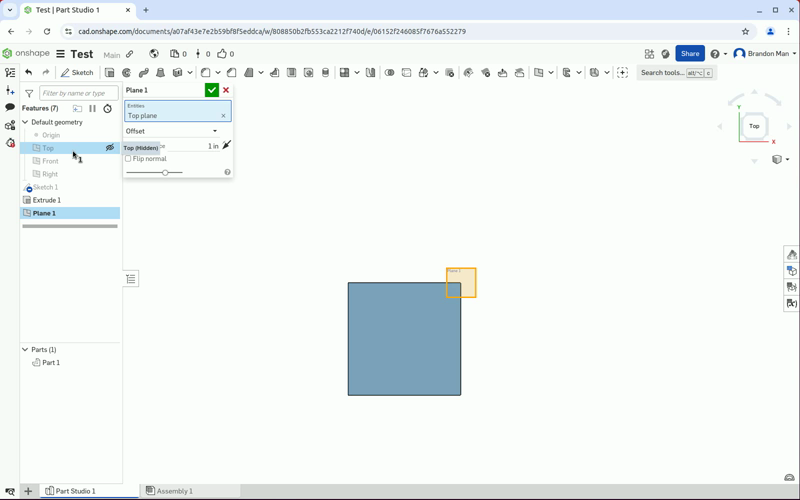
key(tab, 2)
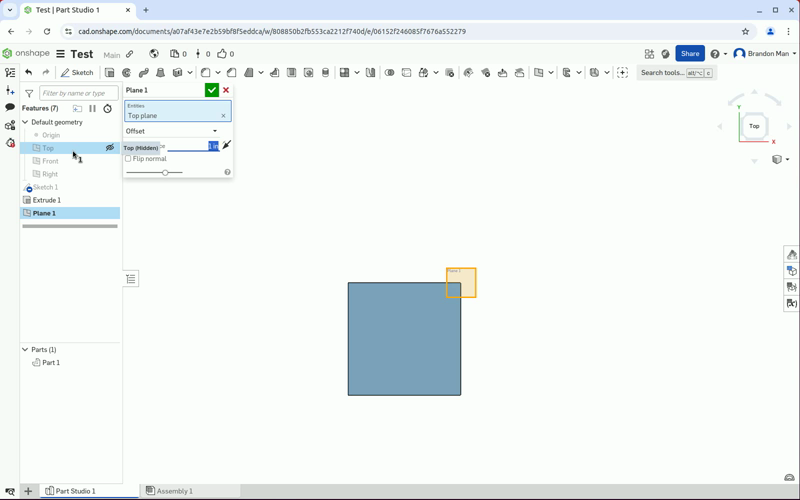
text(23.108)
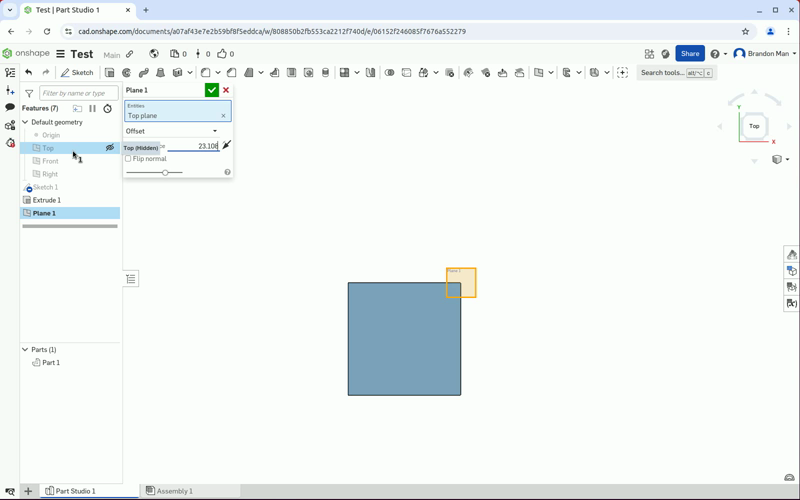
key(enter, 2)
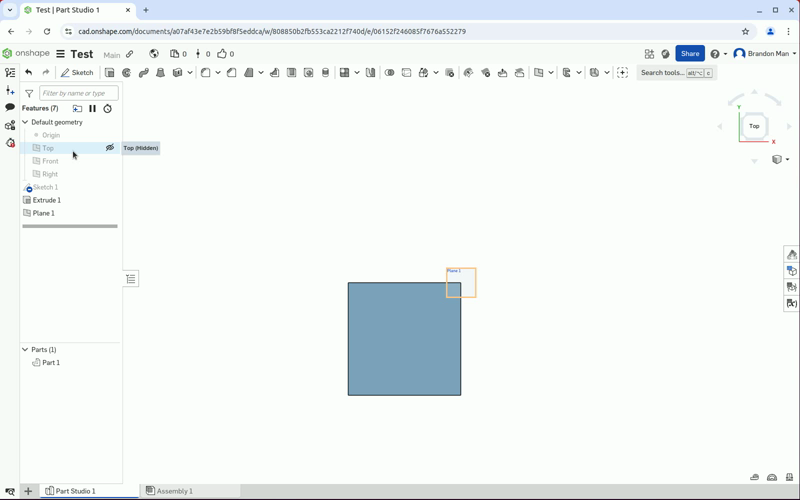
key(shift+s)
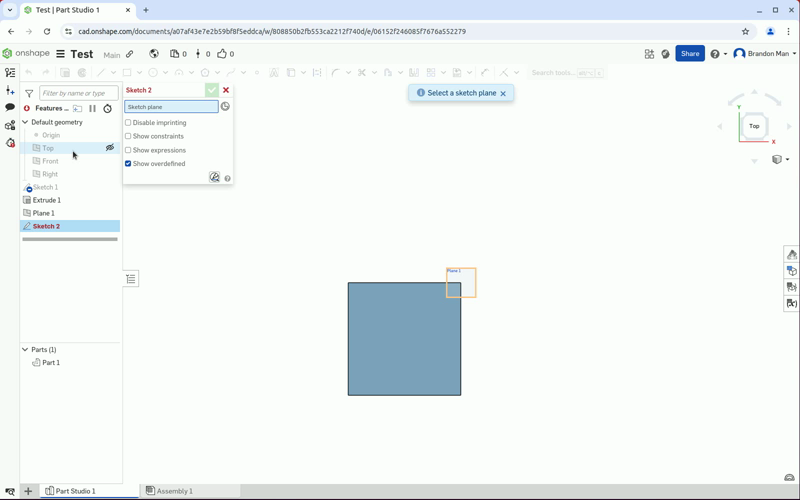
mouse_move(73, 215)
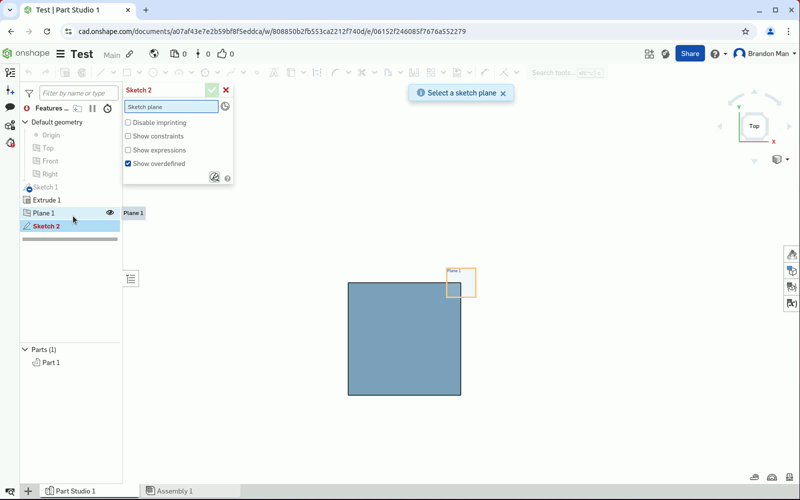
click(73, 215)
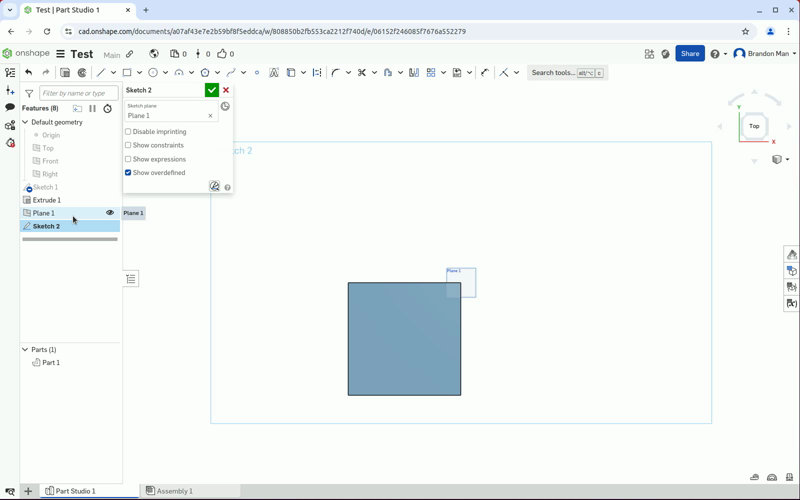
mouse_move(73, 352)
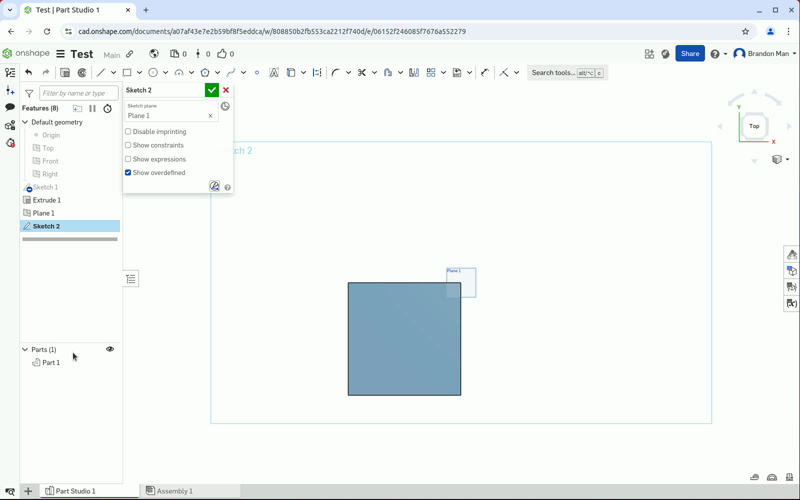
key(y)
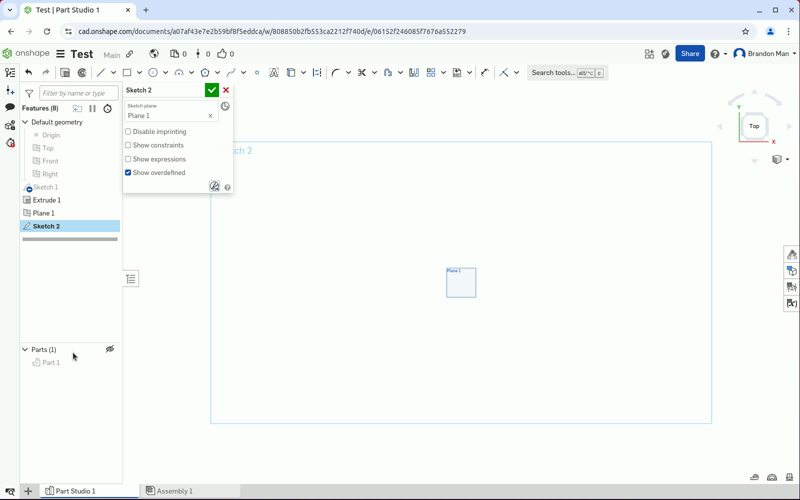
key(l)
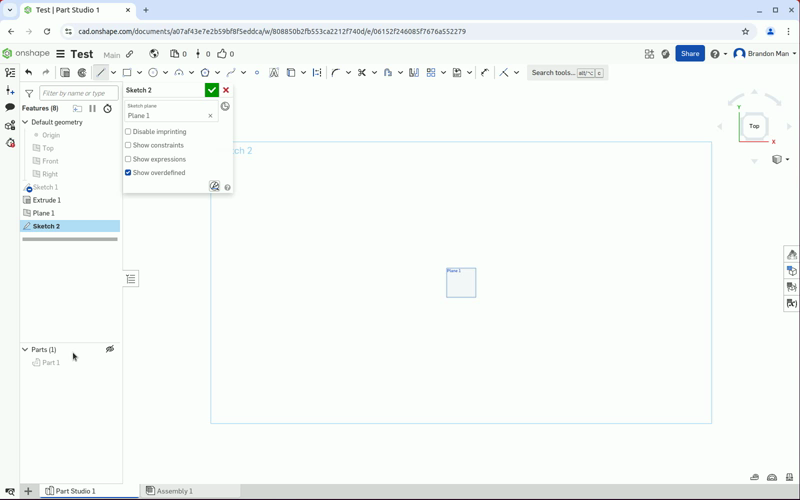
key_down(shift)
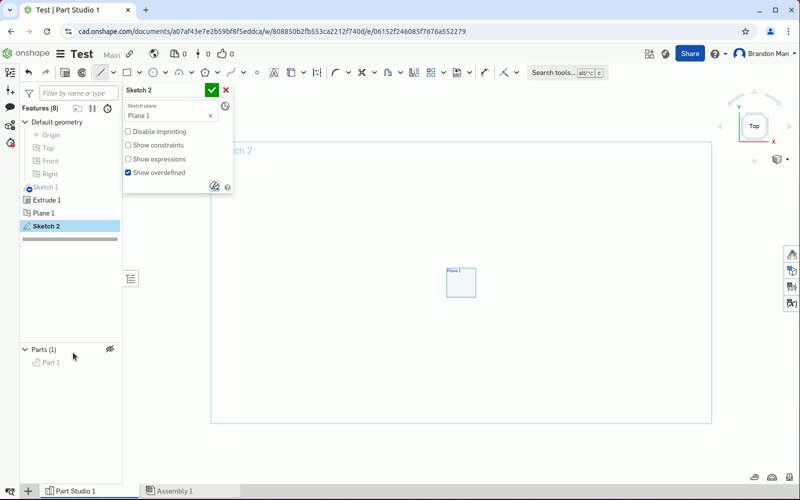
mouse_move(356, 387)
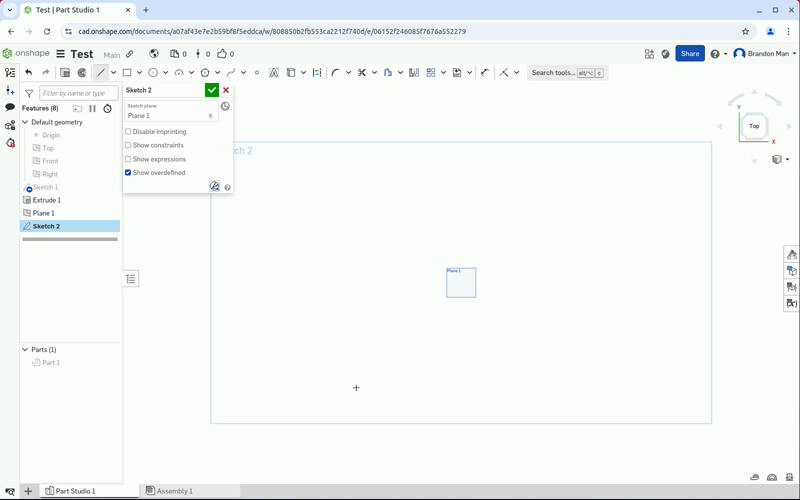
click(356, 387)
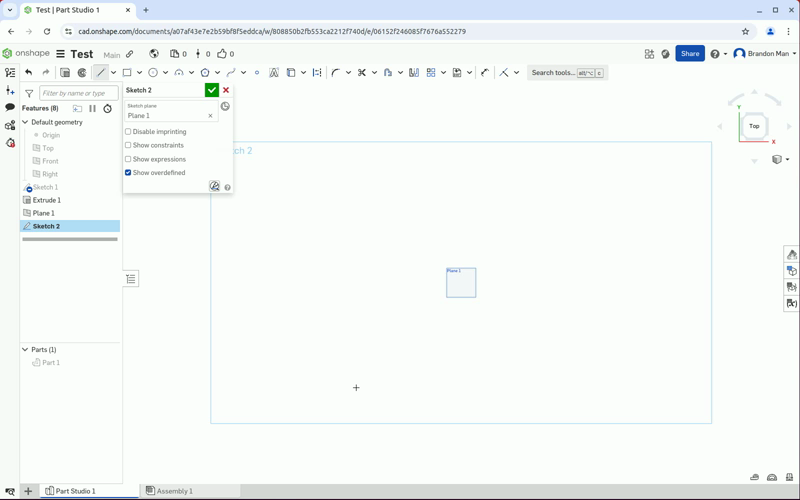
key_up(shift)
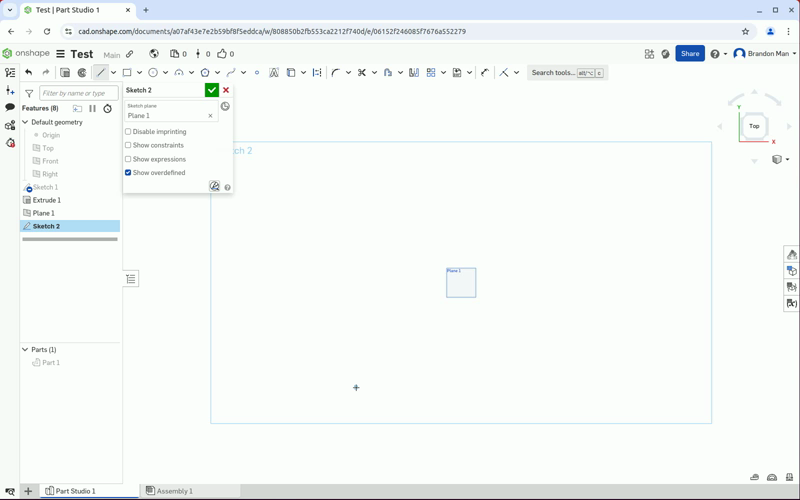
key_down(shift)
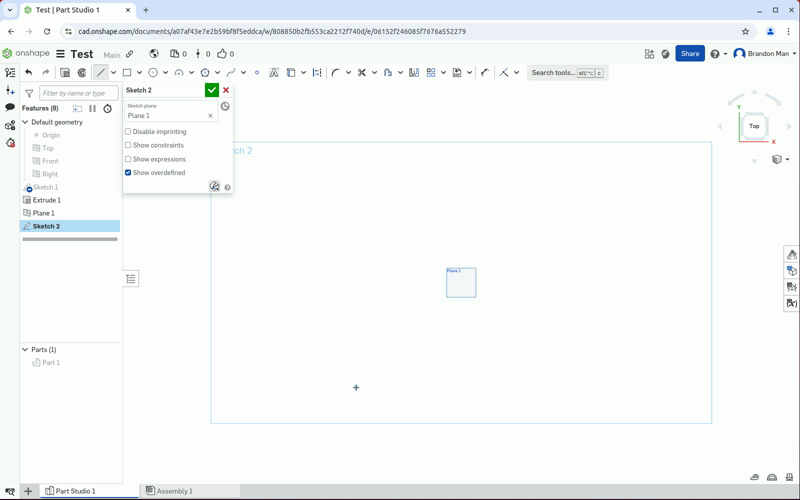
mouse_move(453, 387)
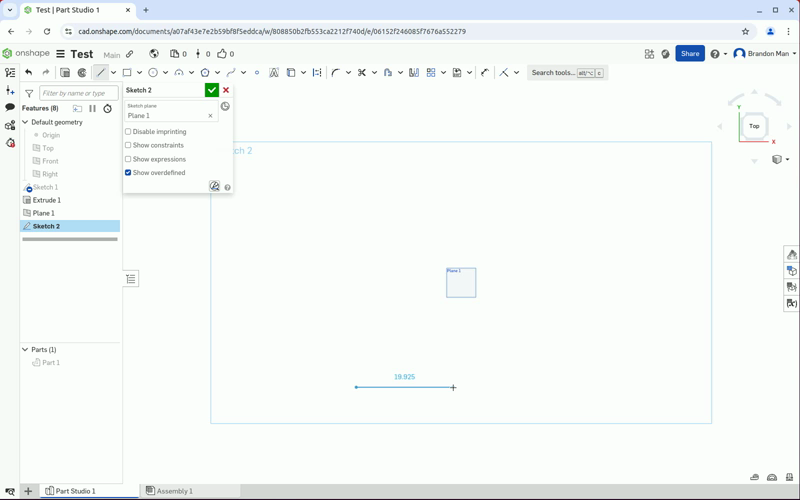
click(453, 387)
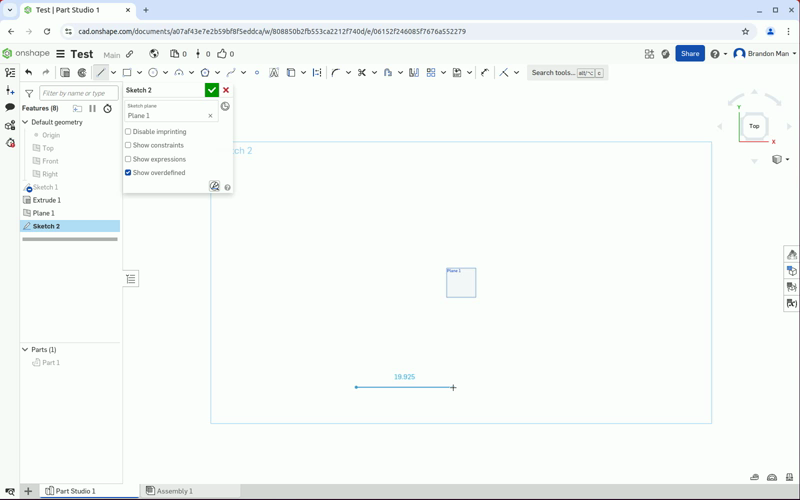
key_up(shift)
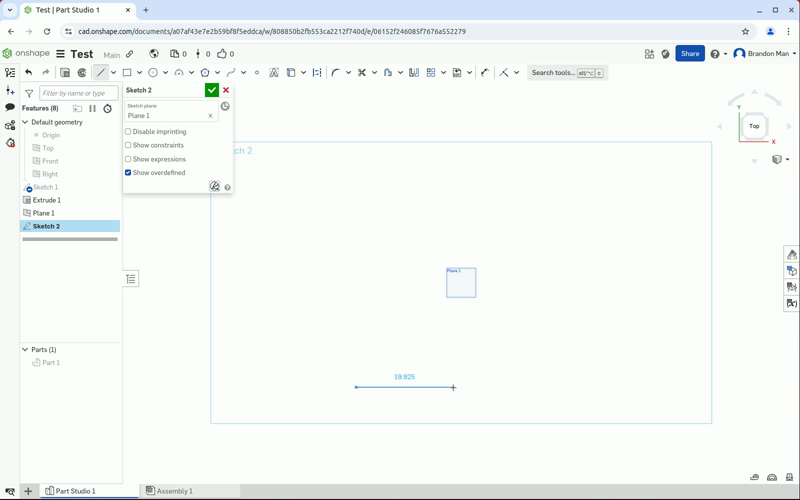
key_down(shift)
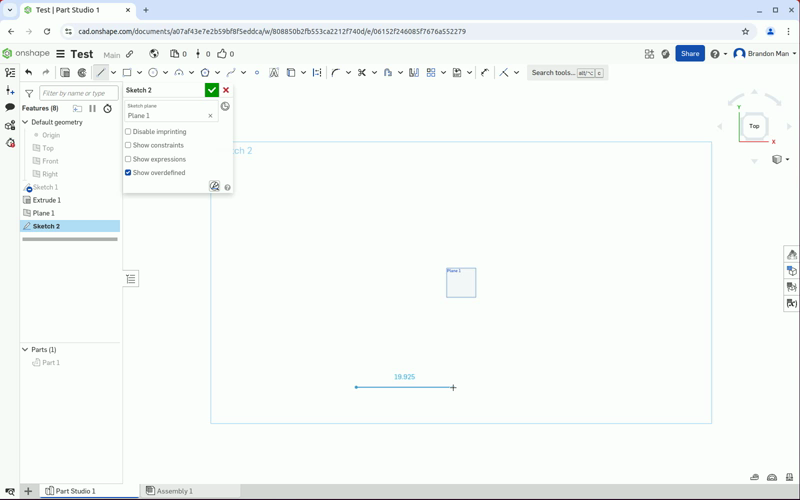
mouse_move(453, 288)
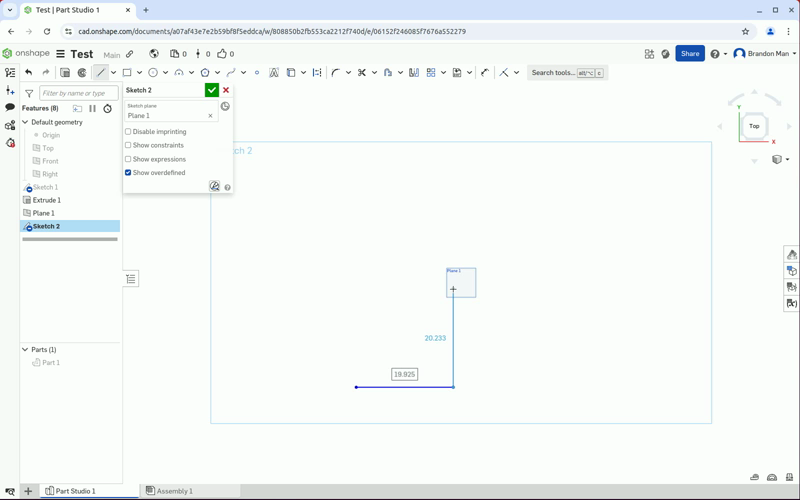
click(453, 288)
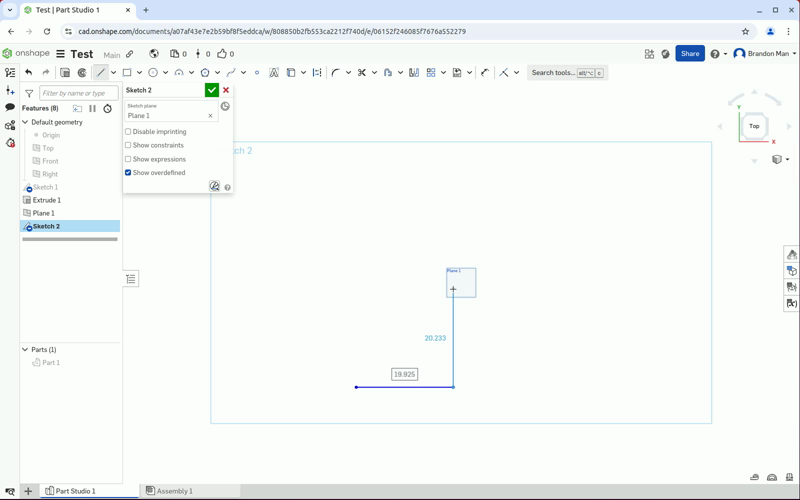
key_up(shift)
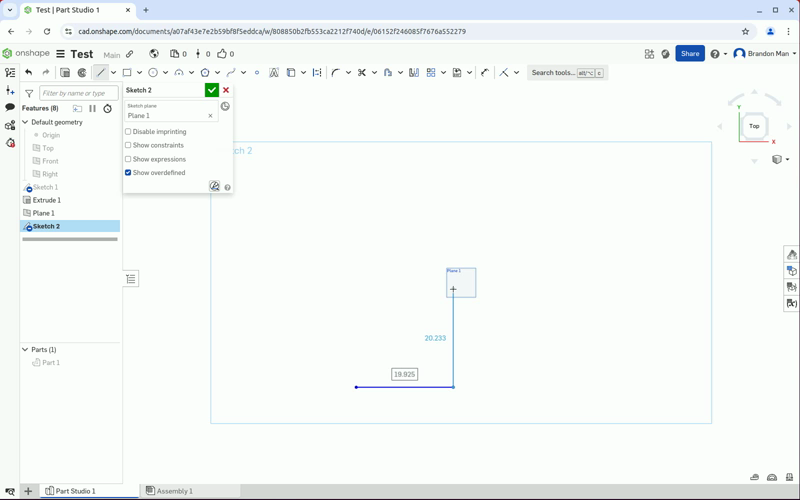
key_down(shift)
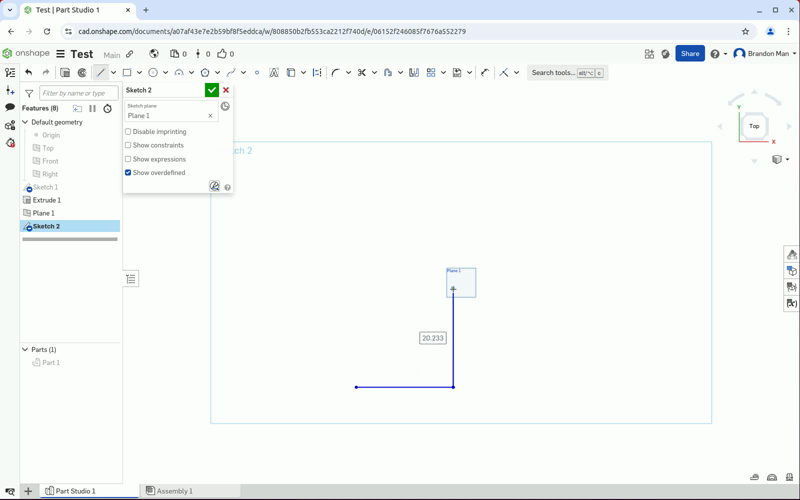
mouse_move(356, 288)
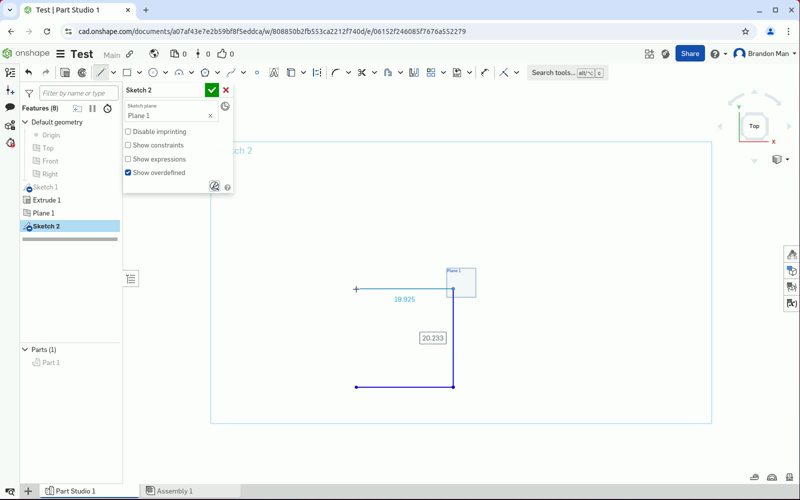
click(356, 288)
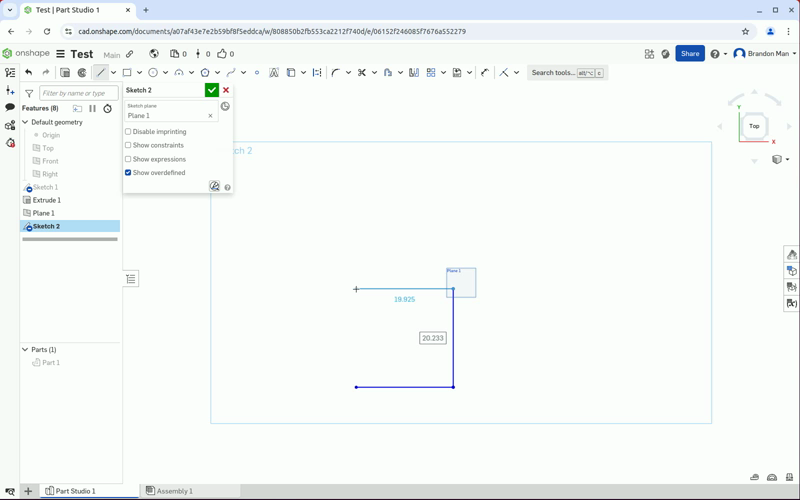
key_up(shift)
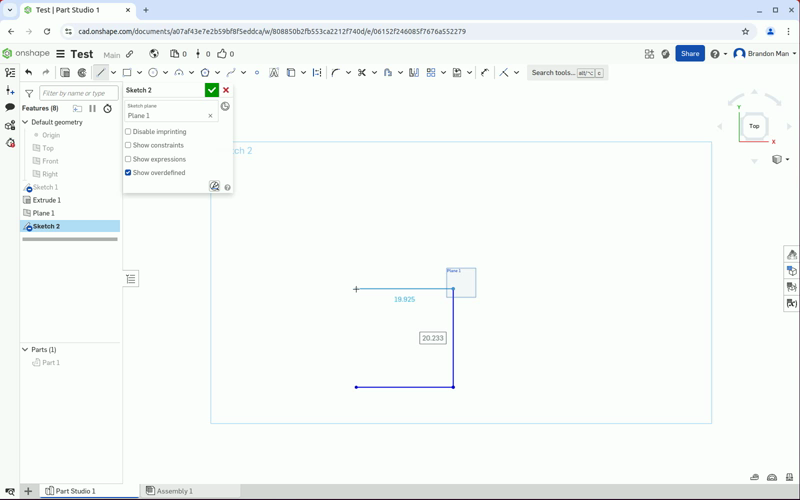
key_down(shift)
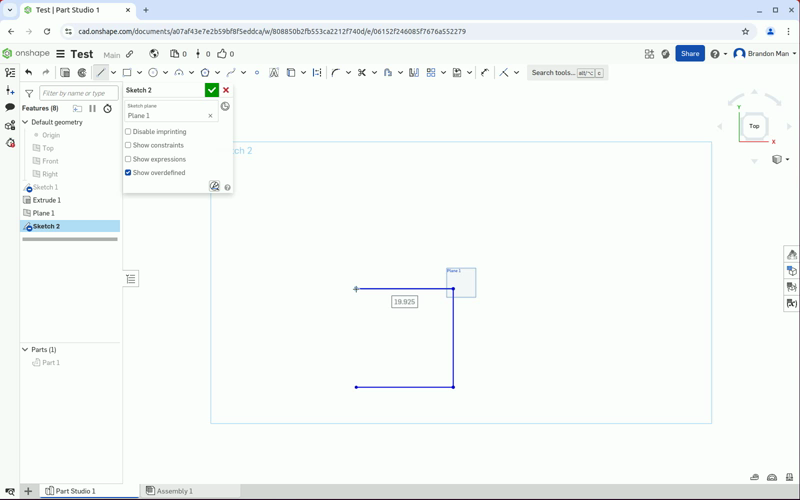
mouse_move(356, 387)
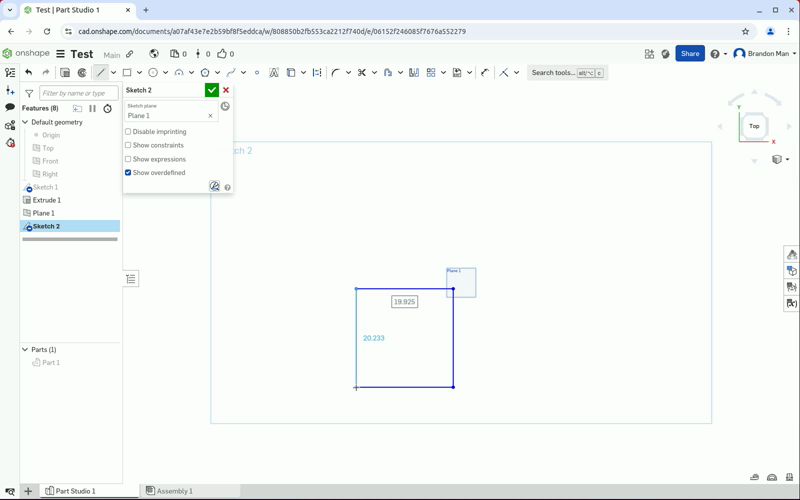
key_up(shift)
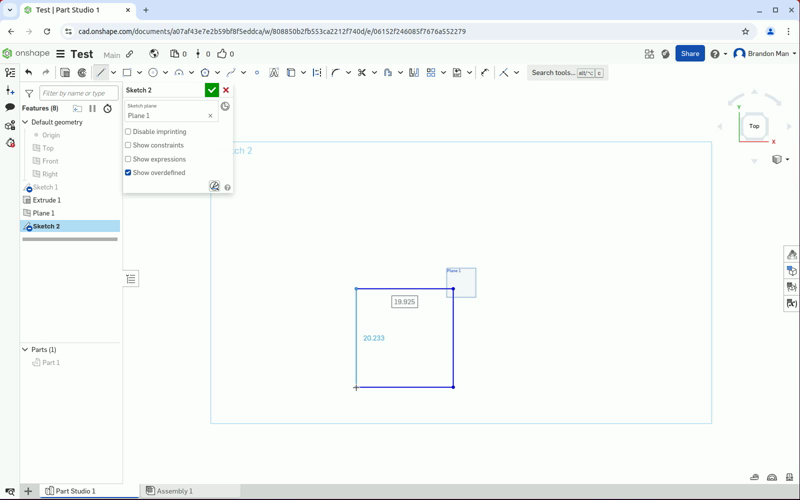
click(356, 387)
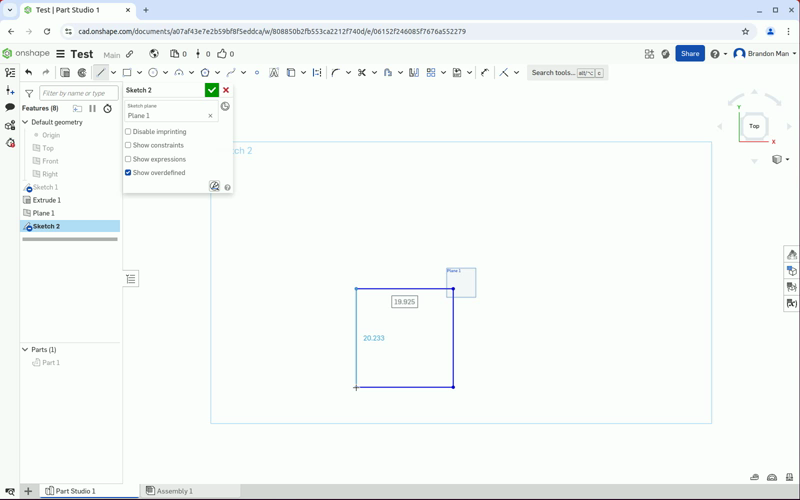
key(esc)
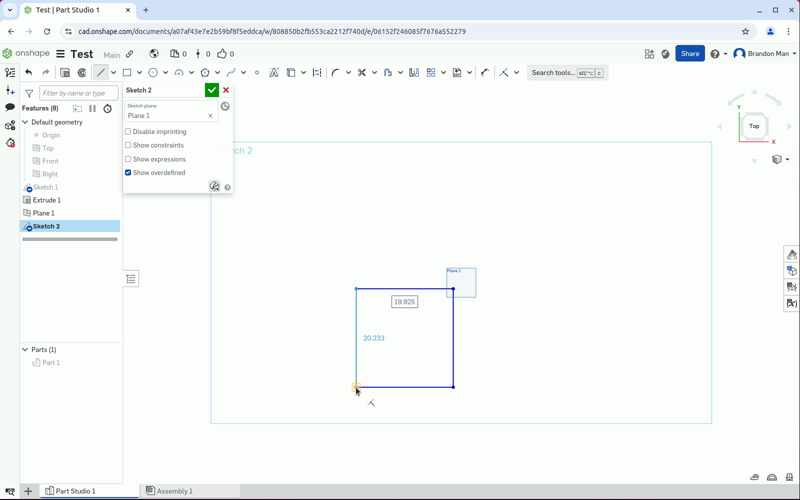
mouse_move(396, 374)
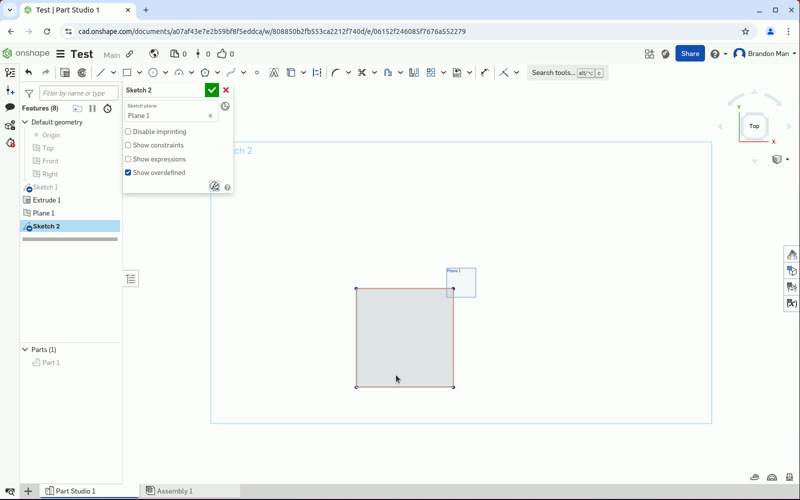
click(396, 374)
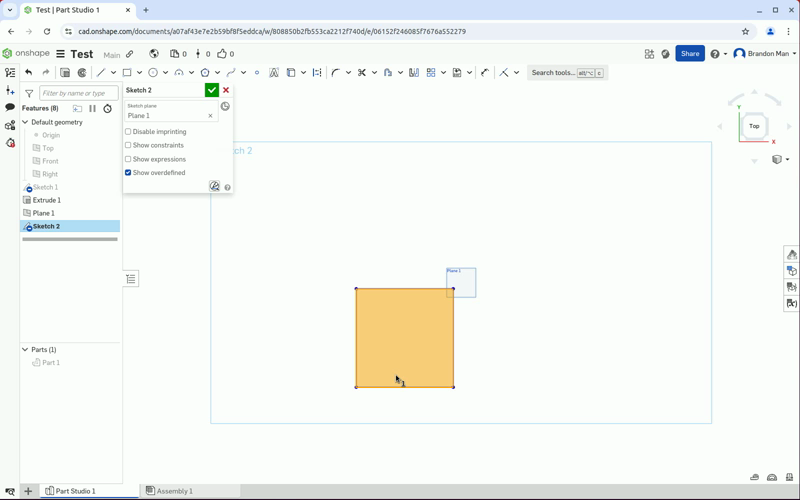
mouse_move(73, 352)
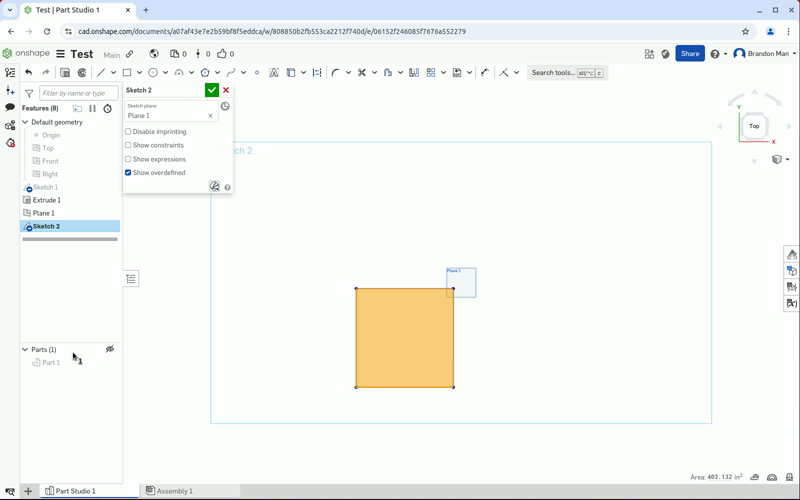
key(shift+y)
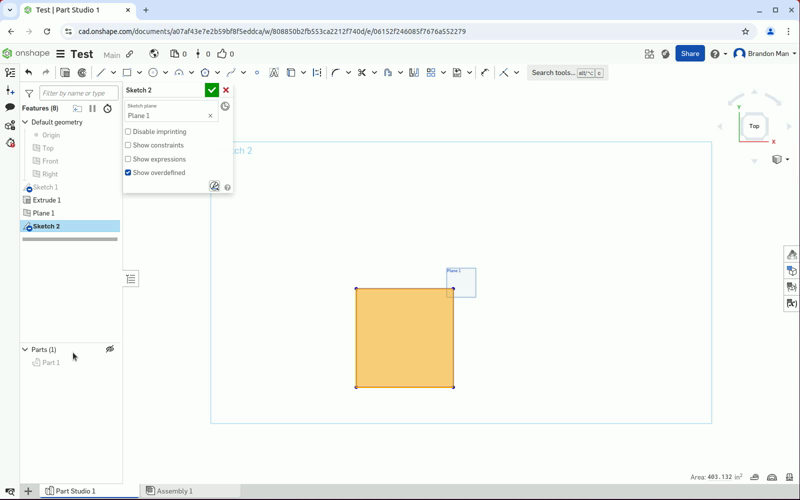
key(shift+e)
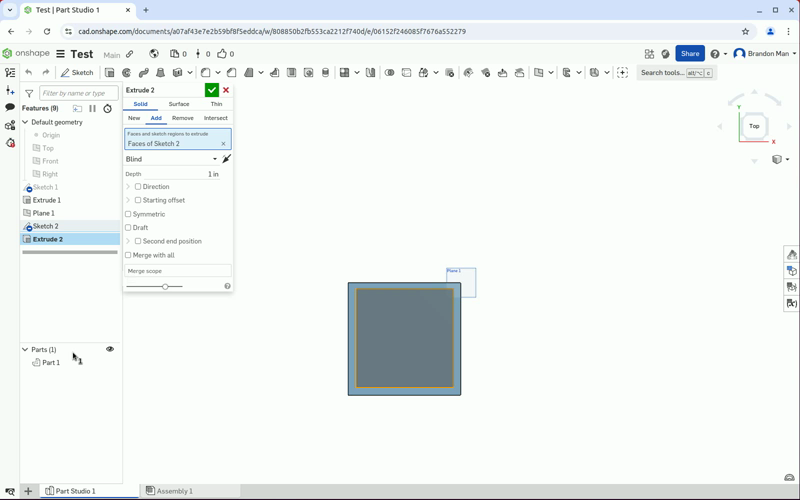
mouse_move(143, 106)
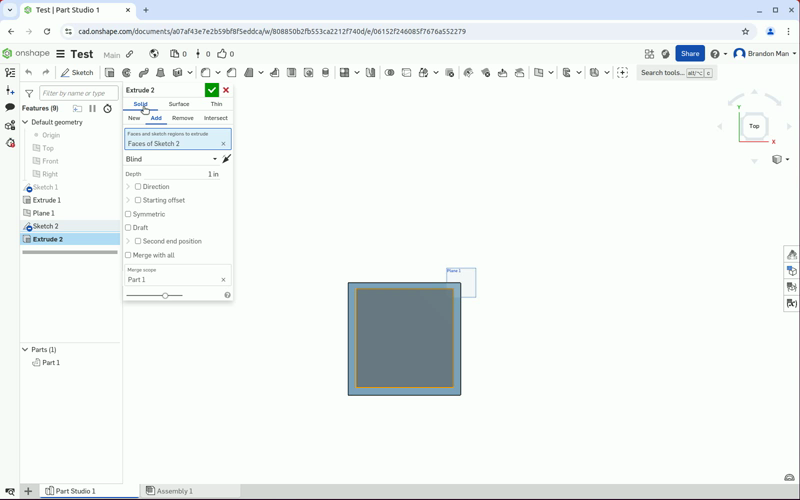
click(143, 106)
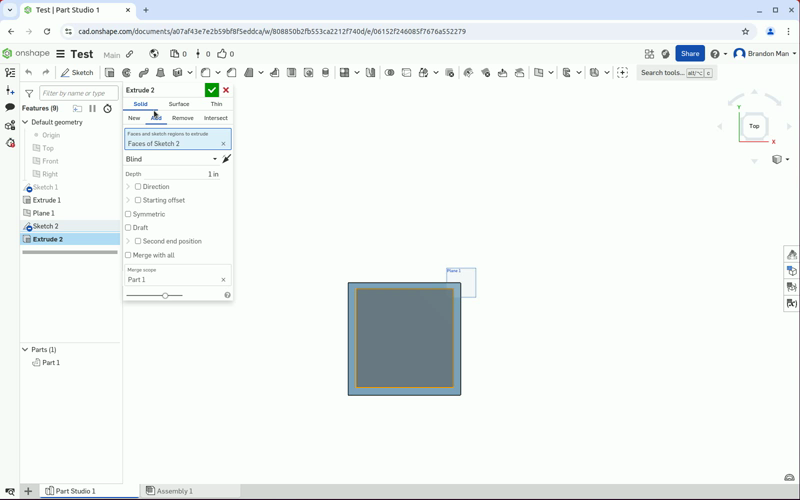
mouse_move(186, 120)
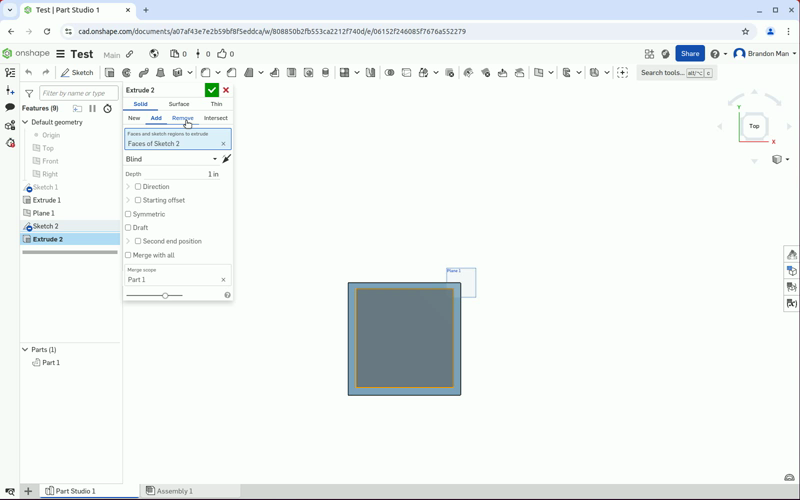
click(186, 120)
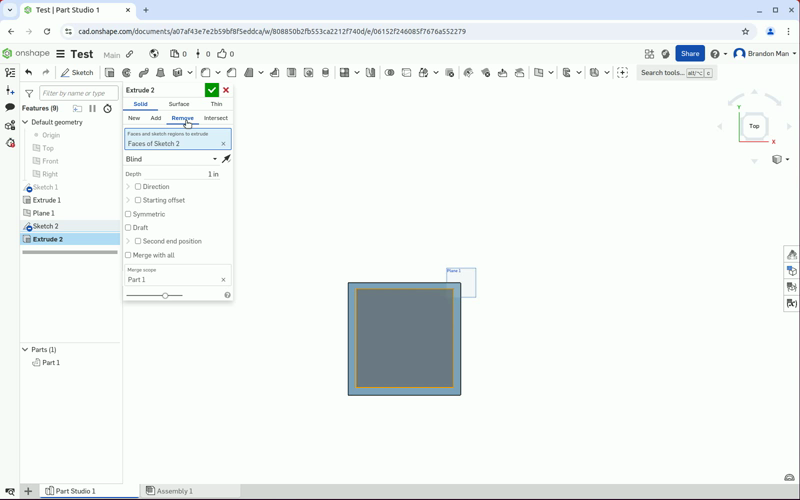
key(tab, 4)
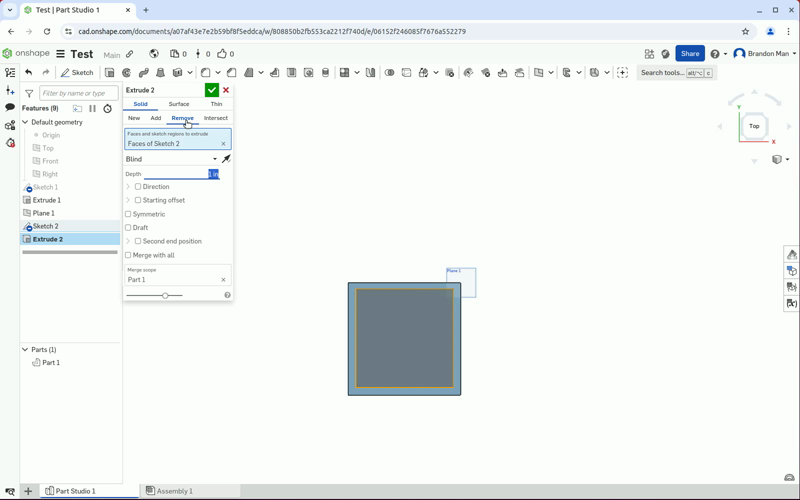
text(20.22)
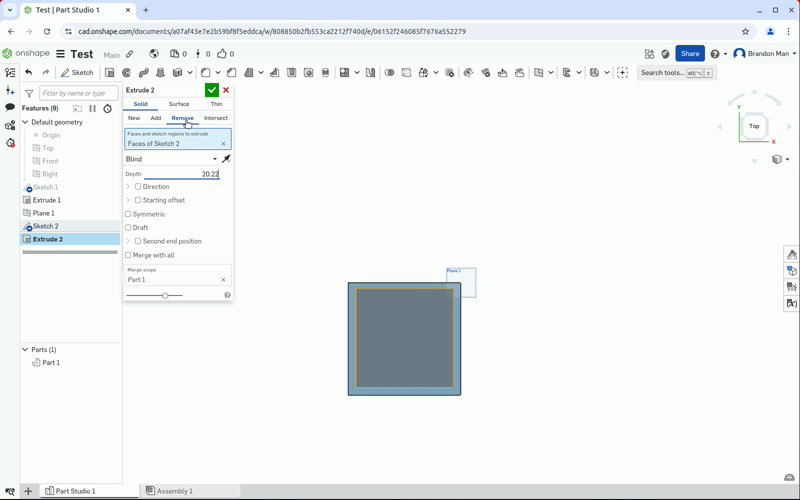
key(tab, 6)
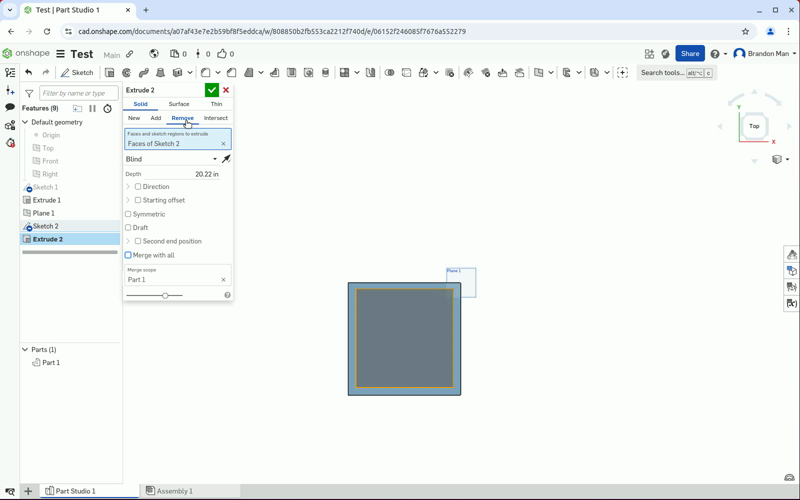
key(space)
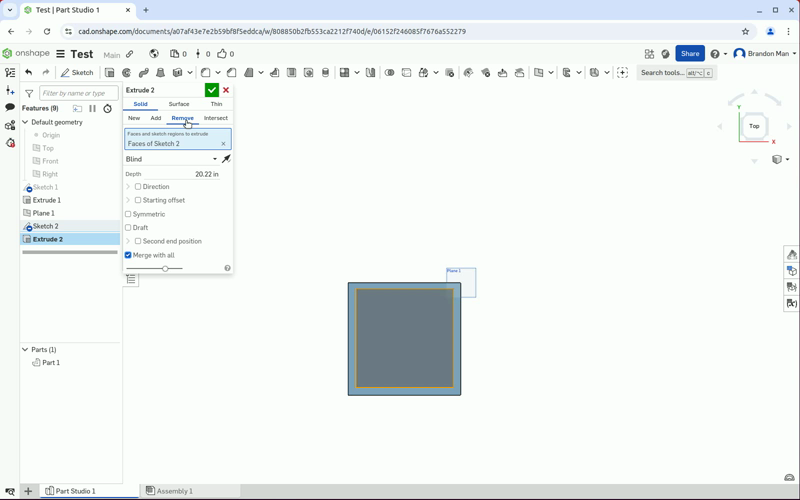
key(enter)
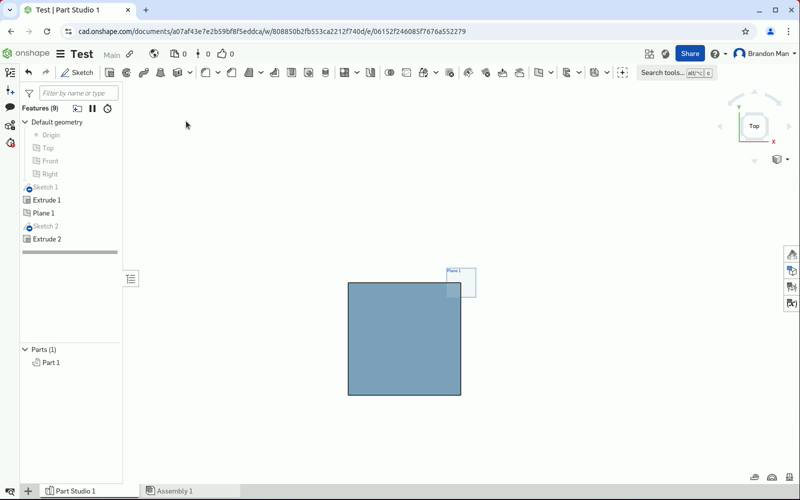
key(shift+h)
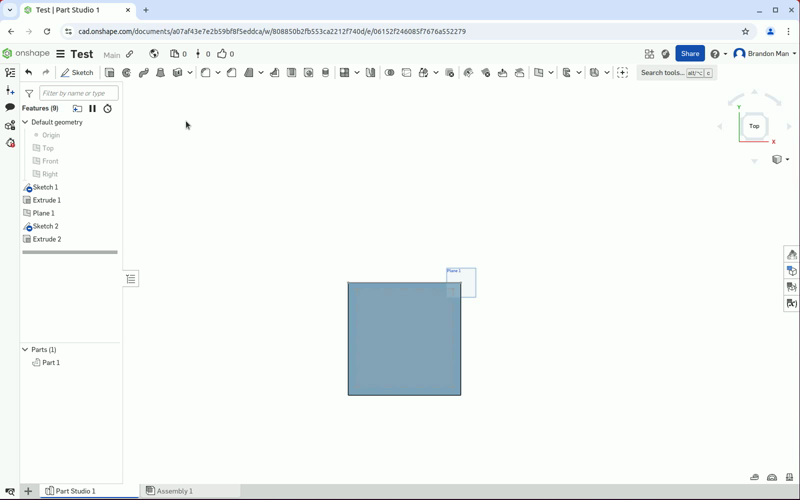
key(shift+h)
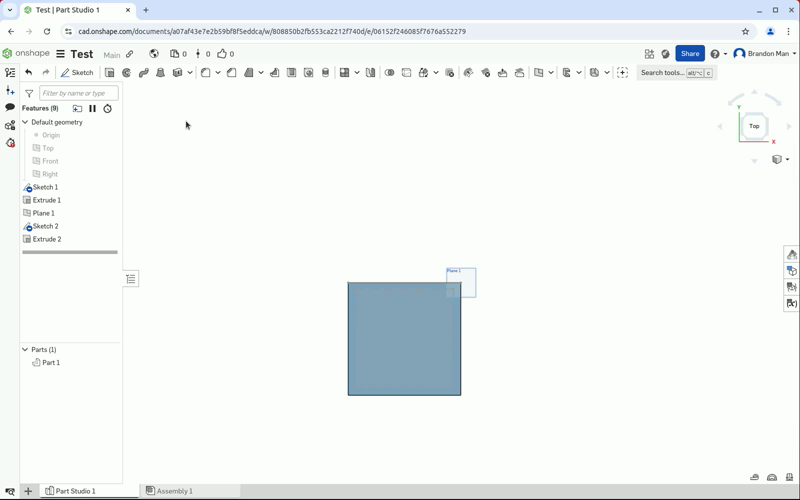
key(shift+7)
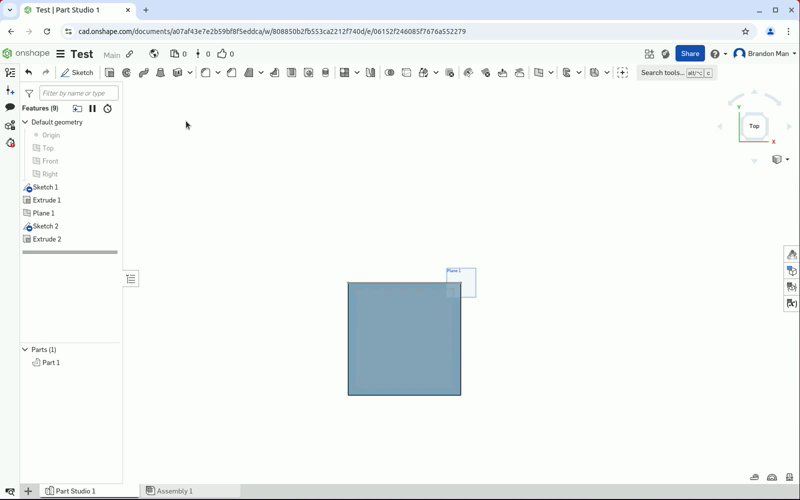
key(up, 3)
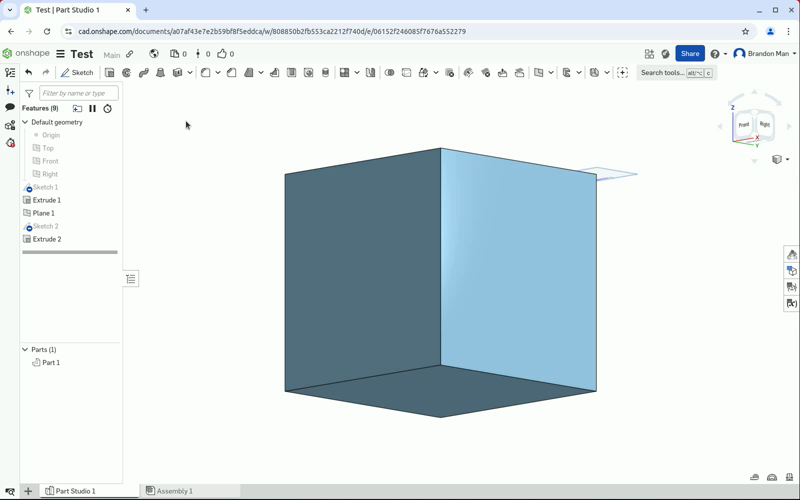
key(left, 3)
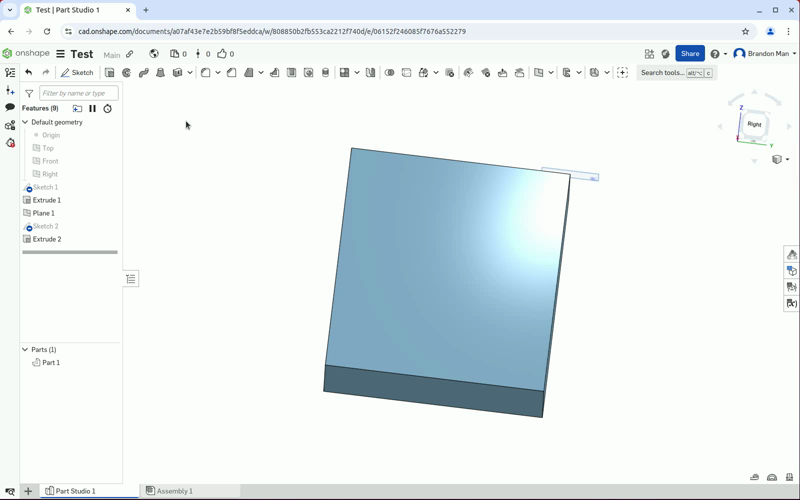
key(right, 3)
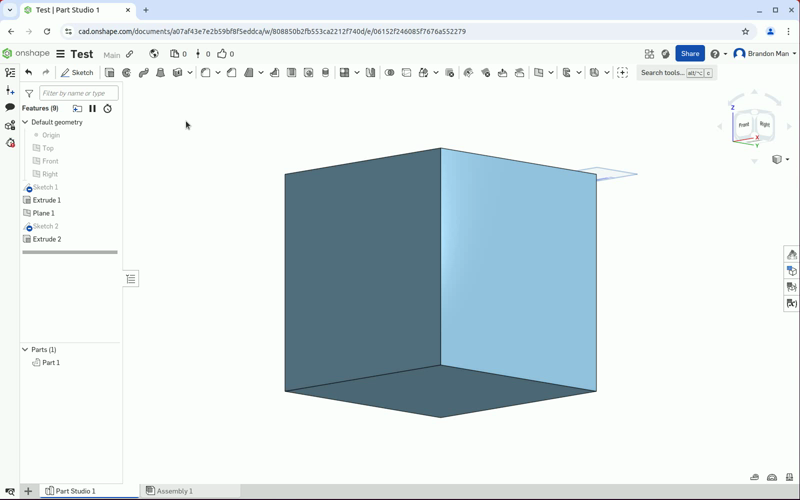
key(down, 3)
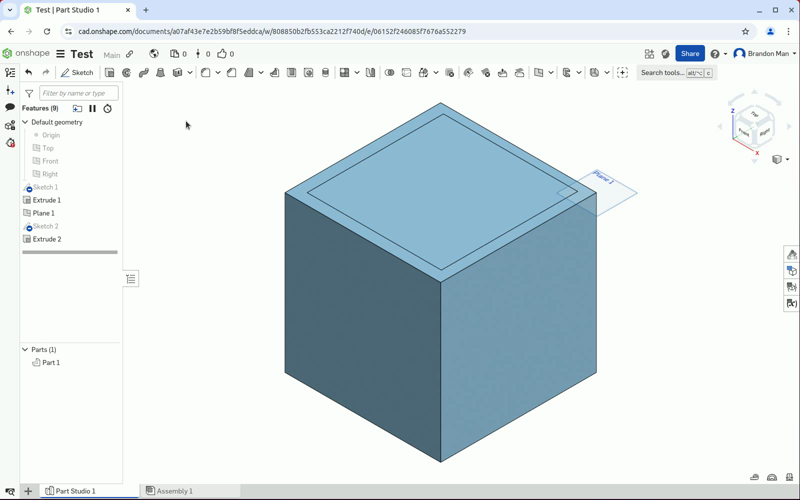
mouse_move(73, 189)
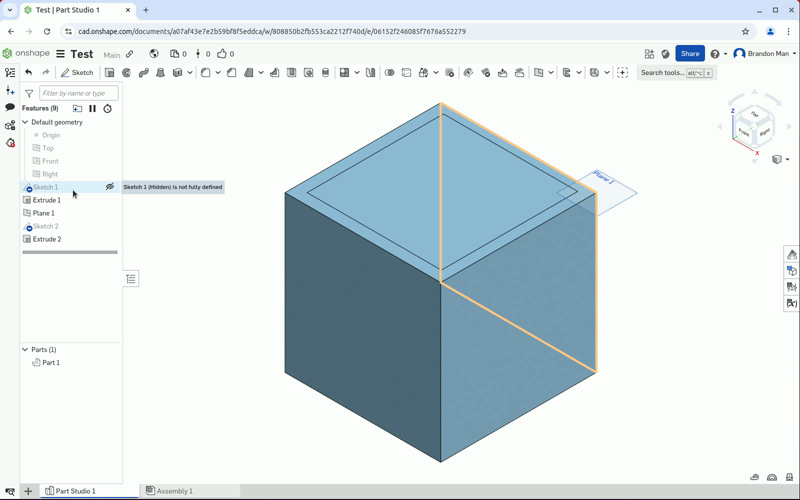
click(73, 189)